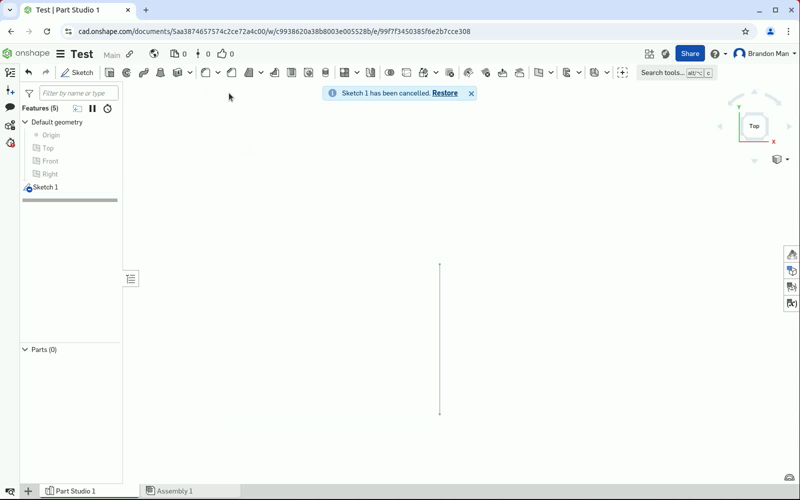
key(shift+h)
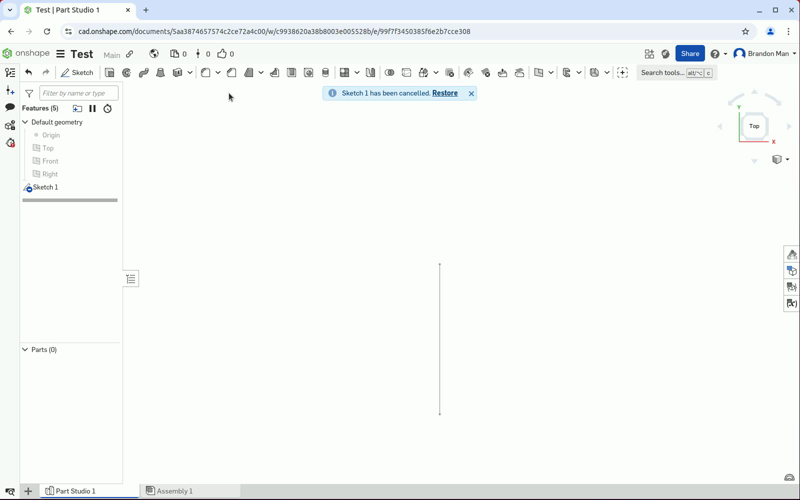
key(shift+s)
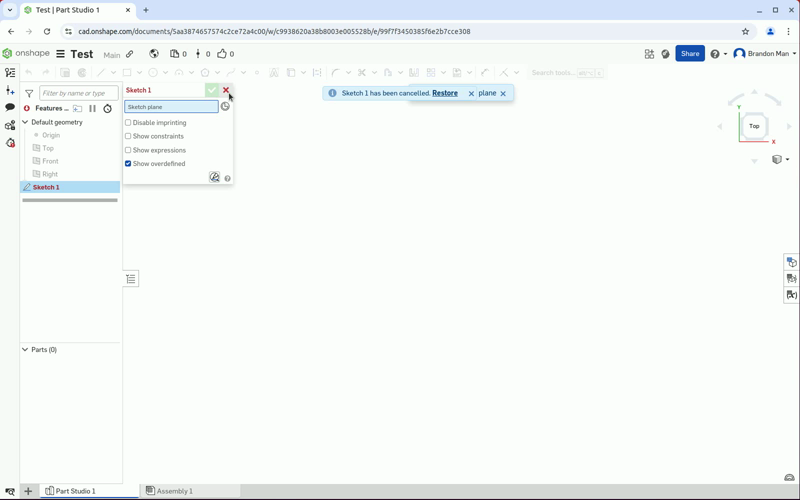
mouse_move(73, 150)
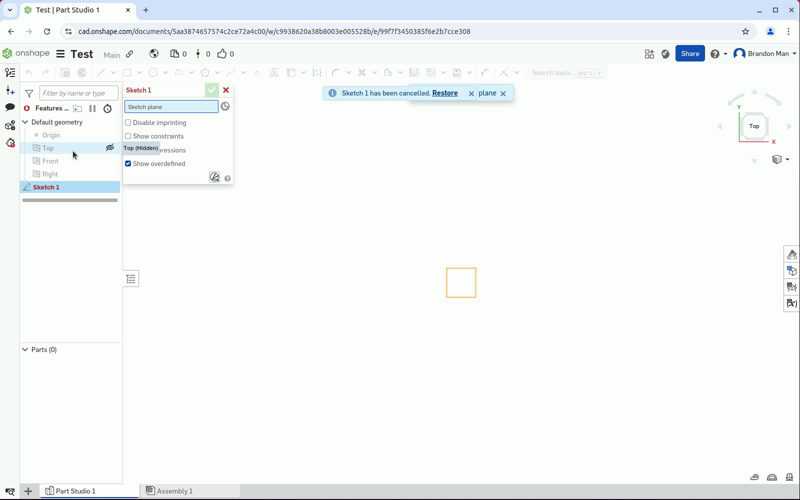
click(73, 150)
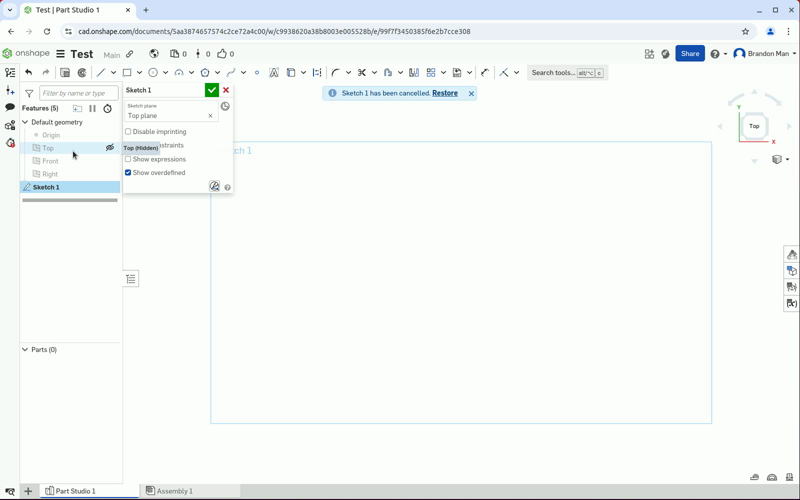
mouse_move(73, 352)
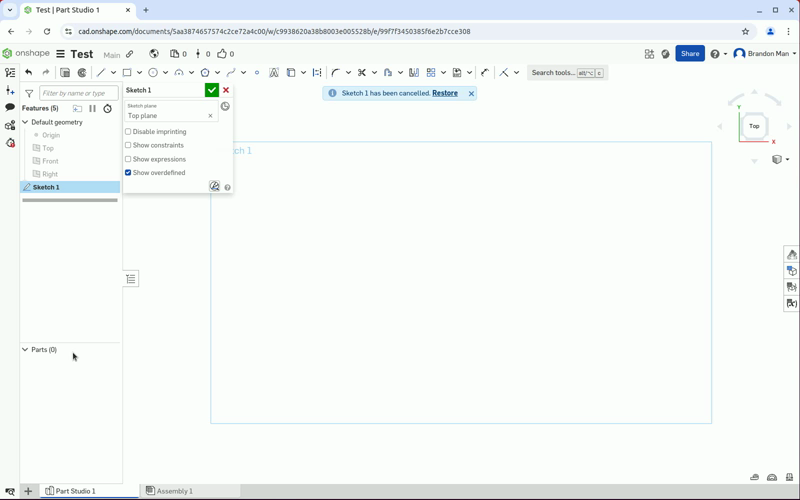
key(y)
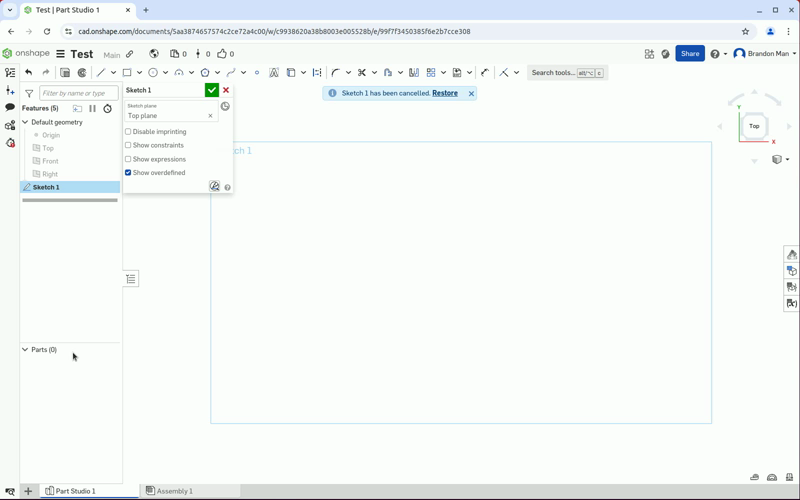
key(l)
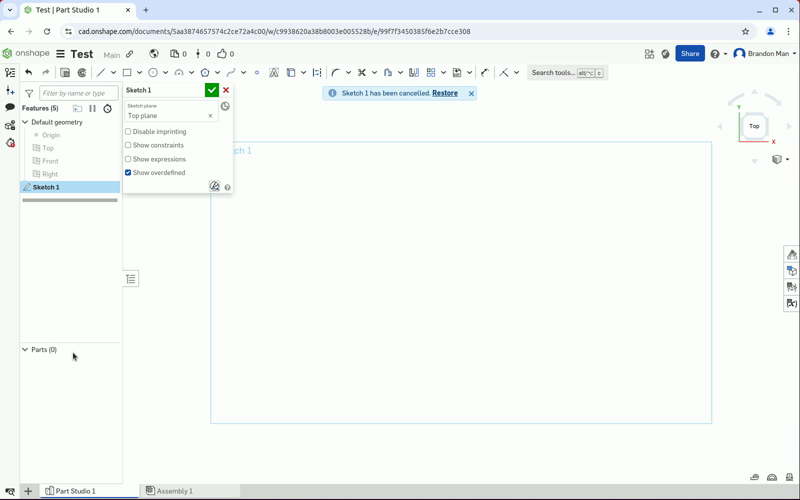
key_down(shift)
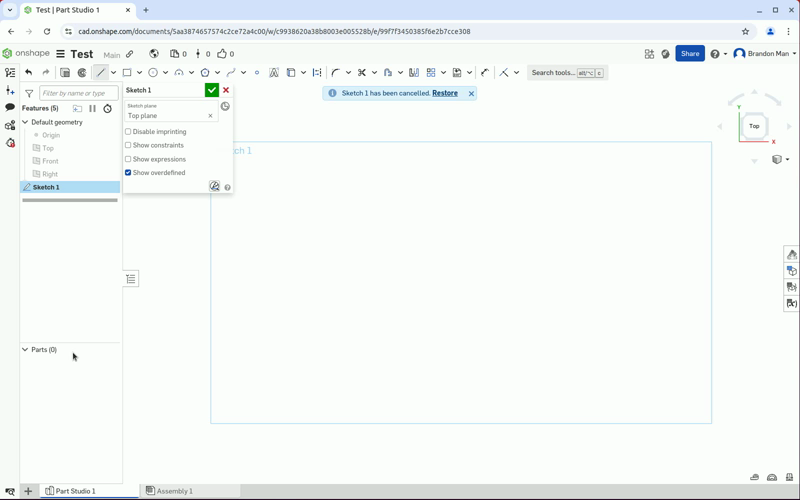
mouse_move(362, 307)
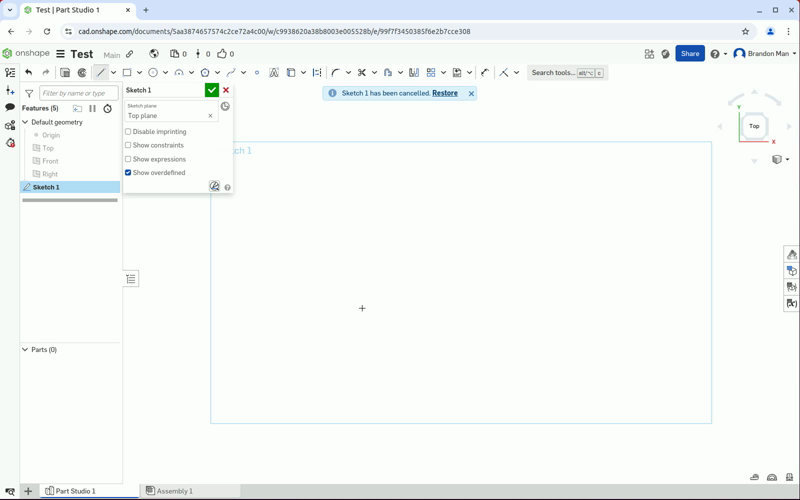
click(362, 307)
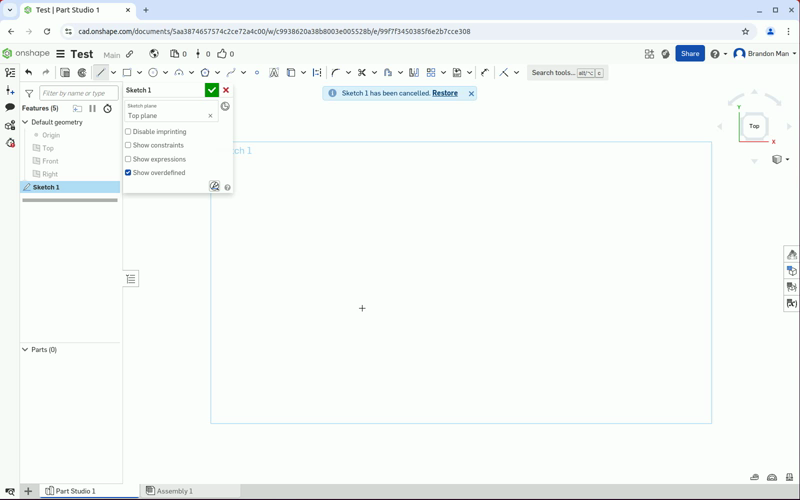
key_up(shift)
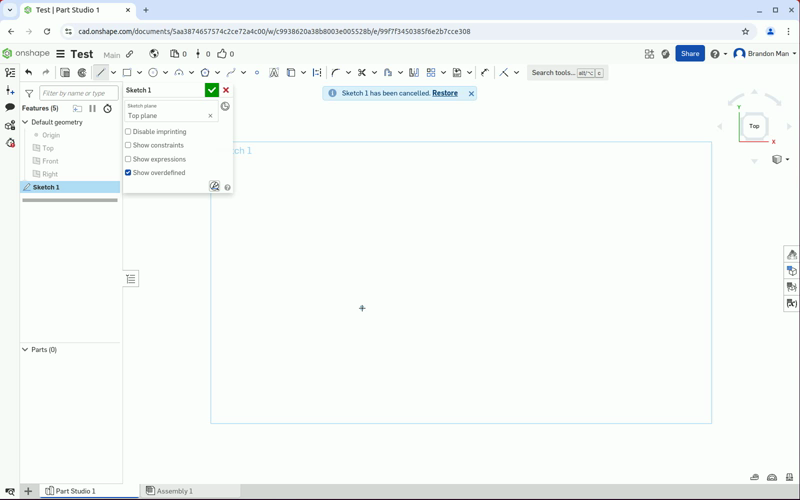
key_down(shift)
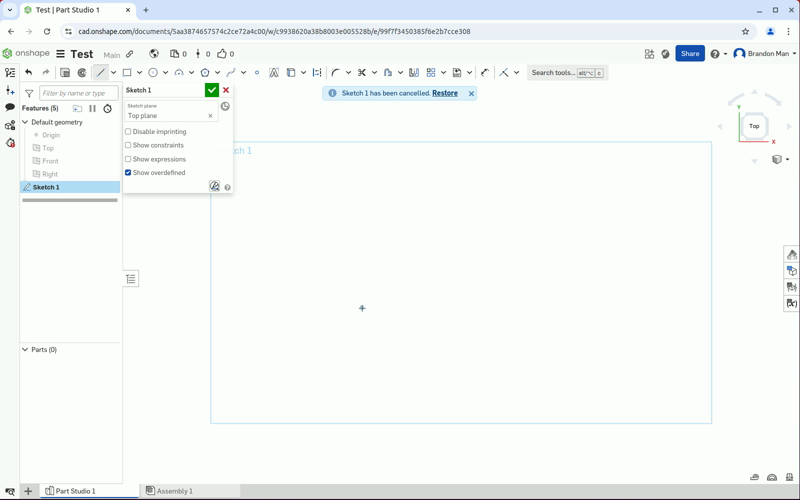
mouse_move(558, 307)
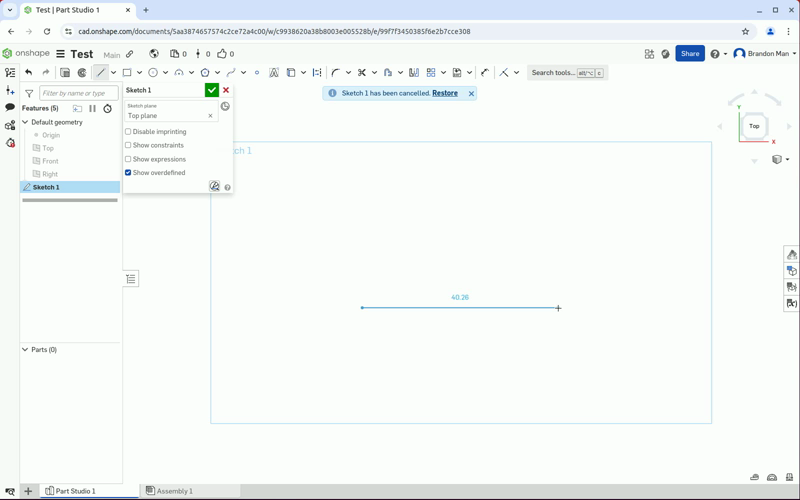
click(558, 307)
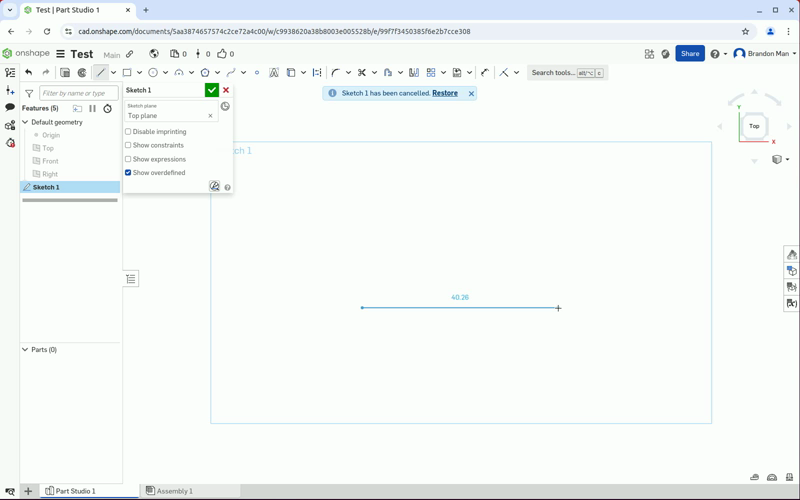
key_up(shift)
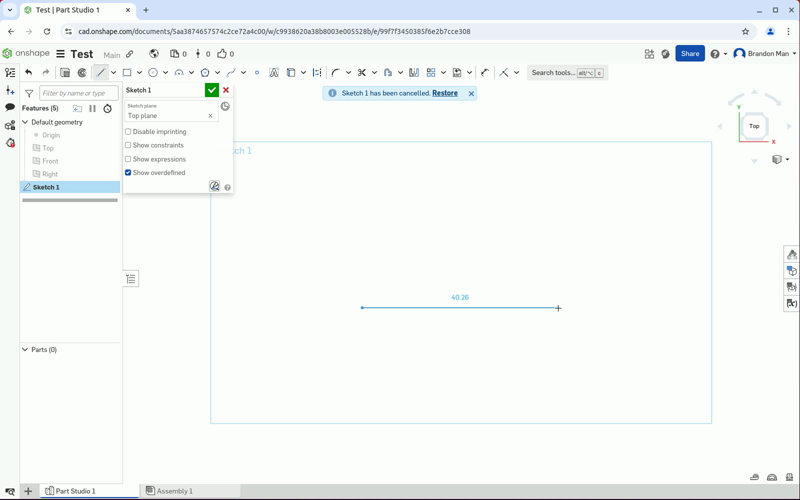
key_down(shift)
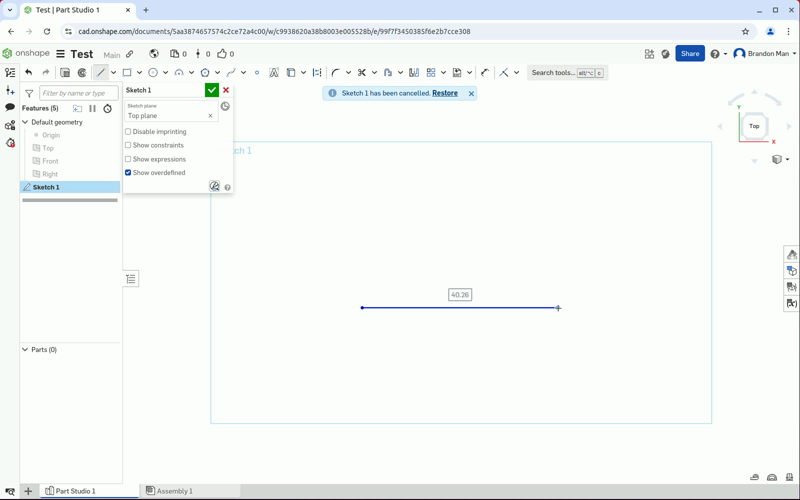
mouse_move(588, 307)
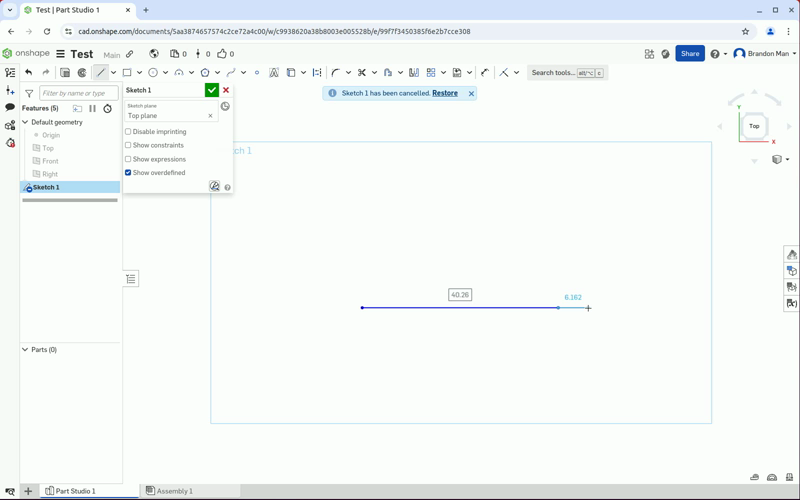
mouse_move(558, 258)
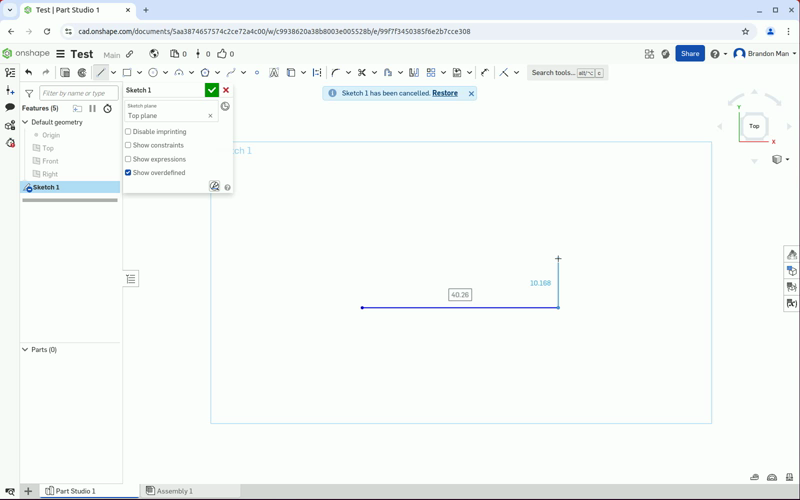
click(558, 258)
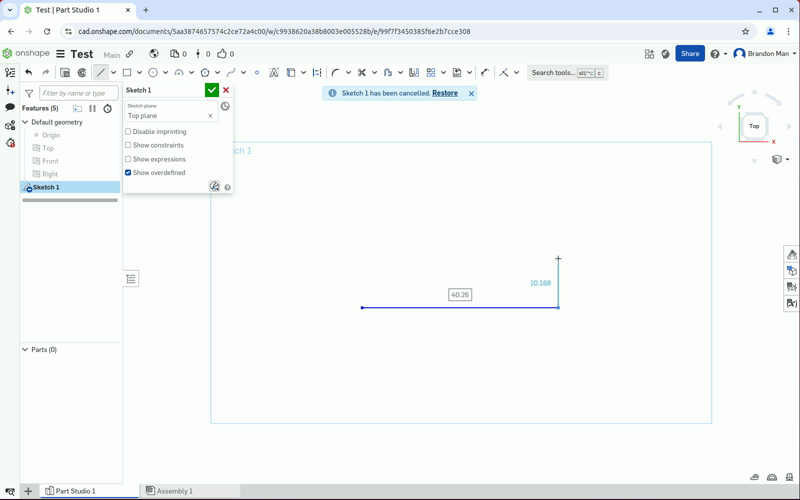
key_up(shift)
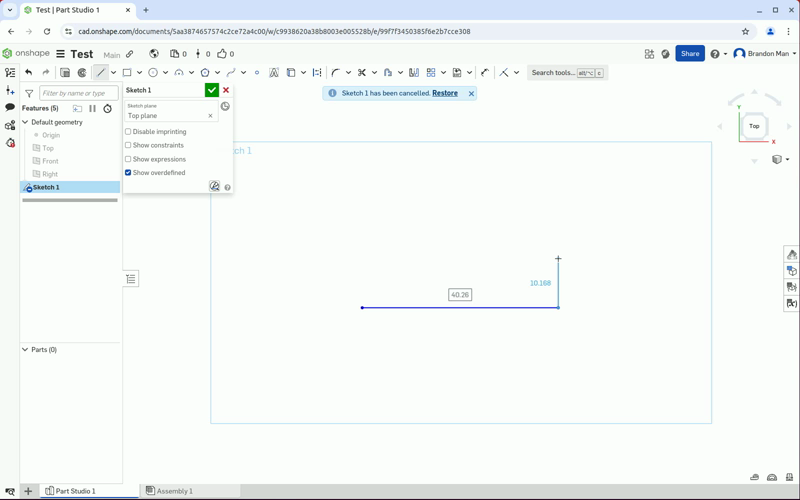
key_down(shift)
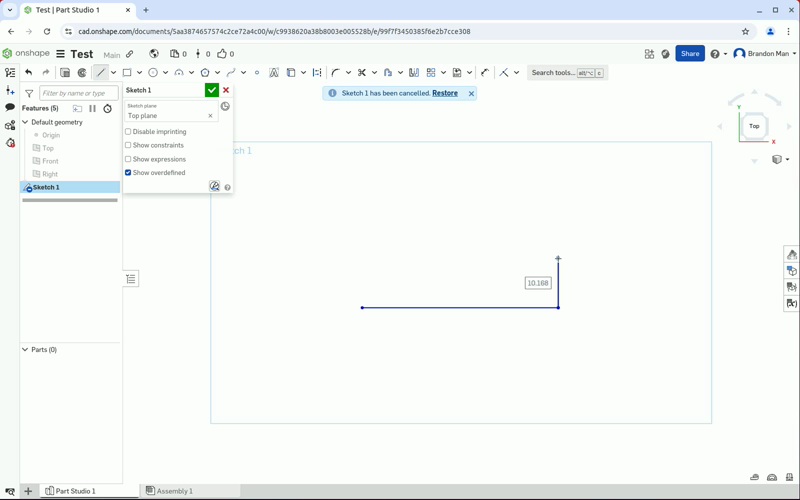
mouse_move(362, 258)
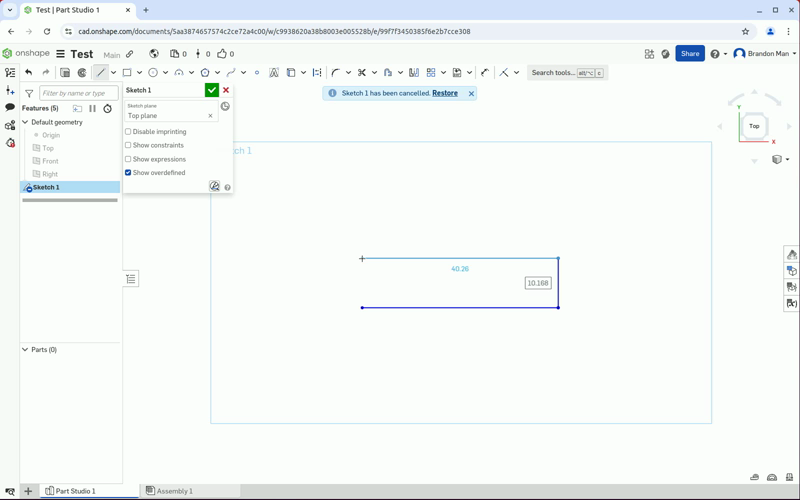
click(362, 258)
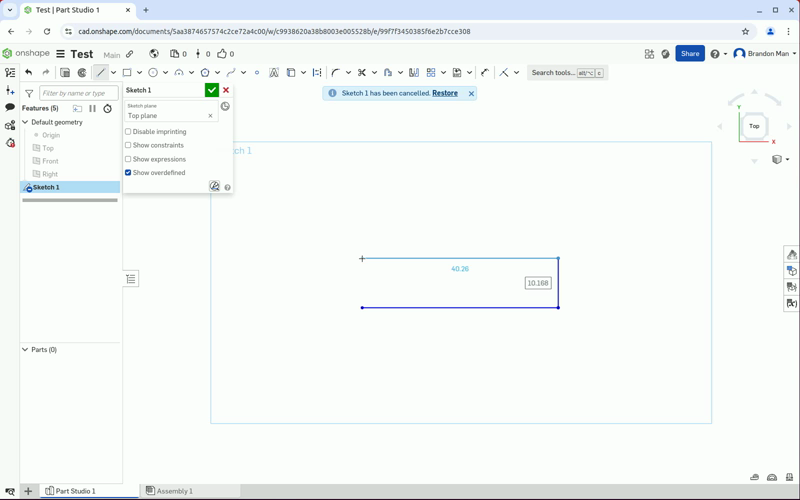
key_up(shift)
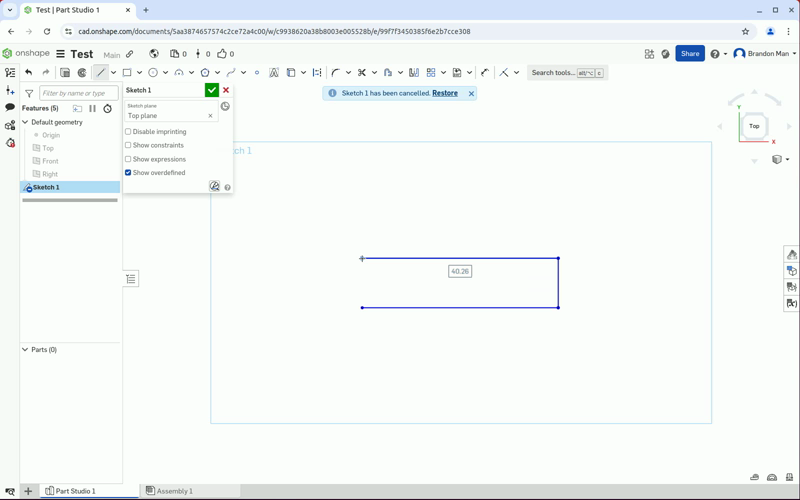
mouse_move(392, 258)
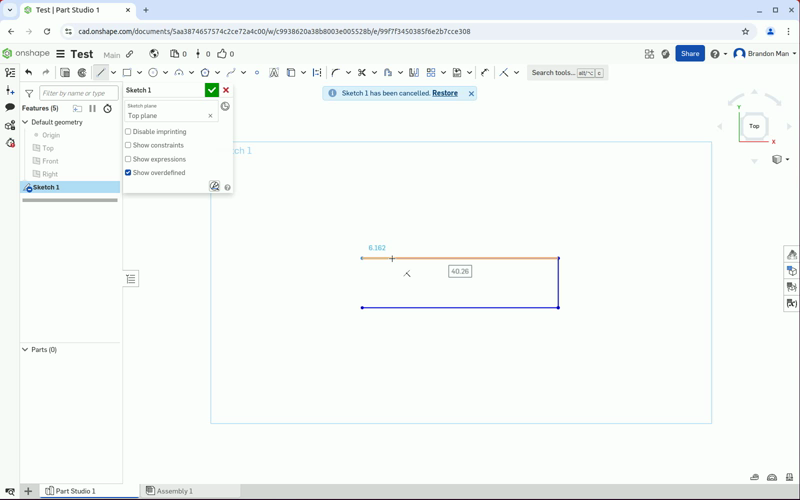
key_down(shift)
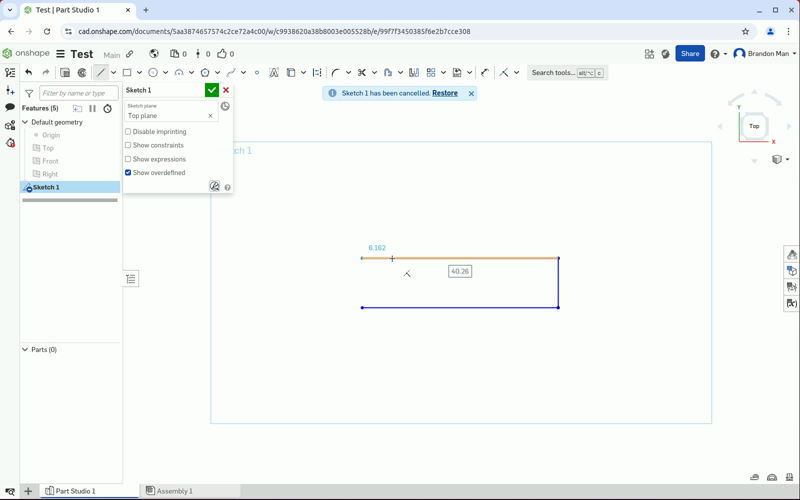
mouse_move(362, 307)
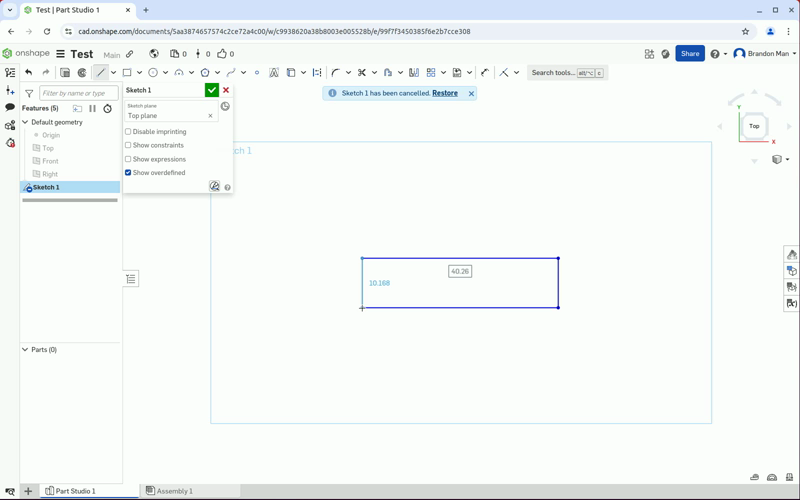
key_up(shift)
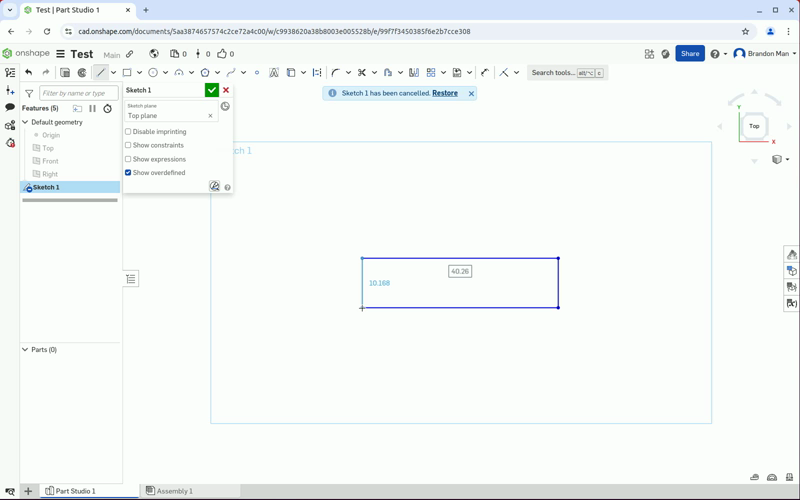
click(362, 307)
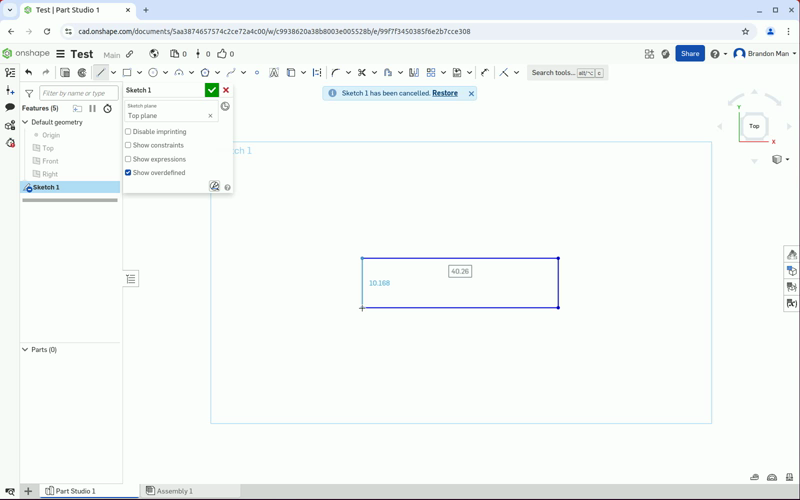
key(esc)
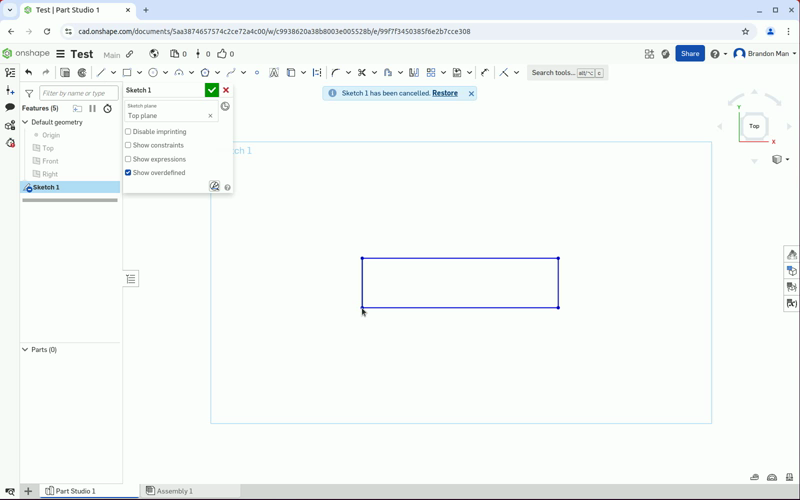
mouse_move(474, 281)
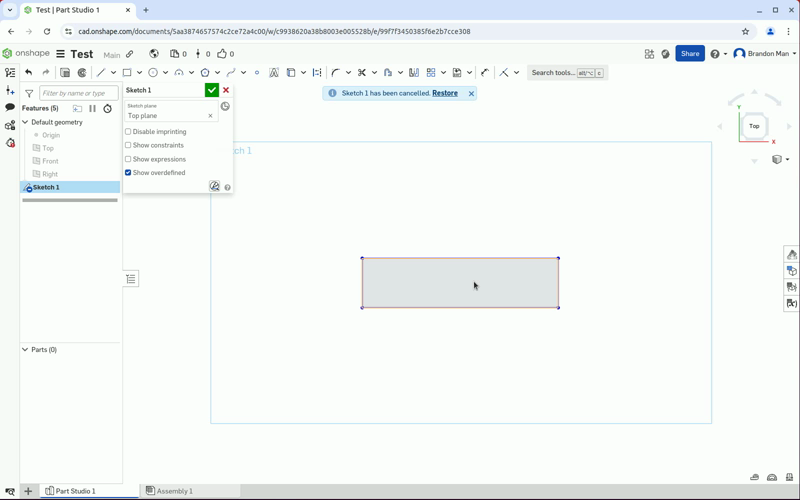
click(474, 281)
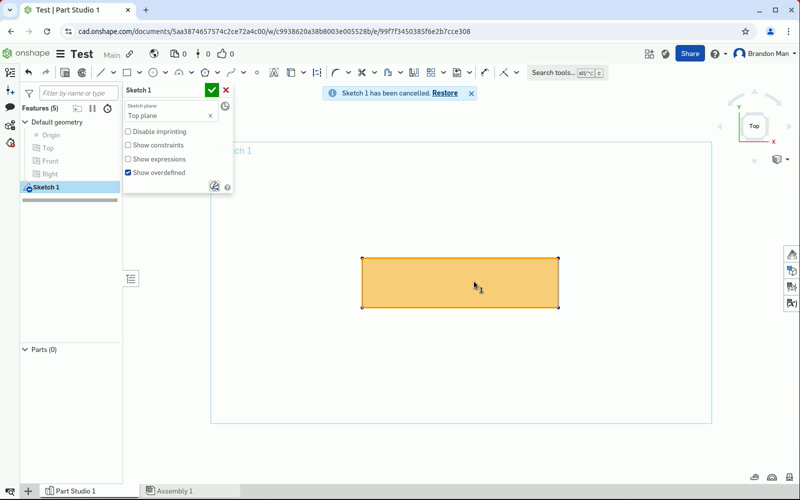
mouse_move(73, 352)
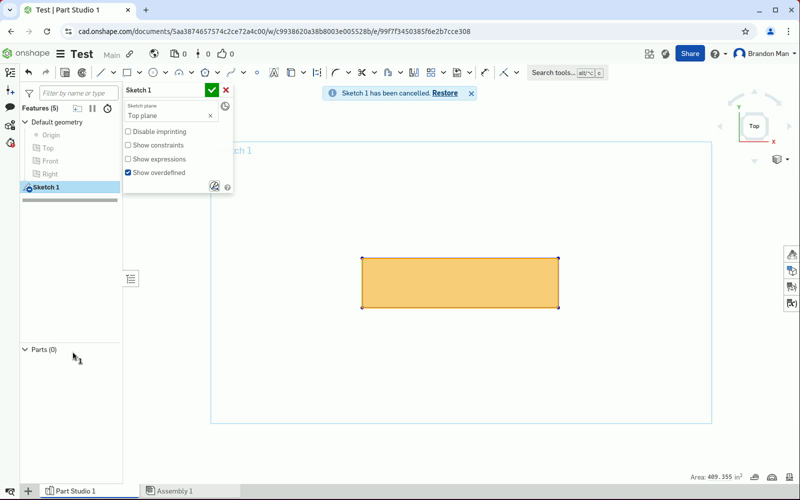
key(shift+y)
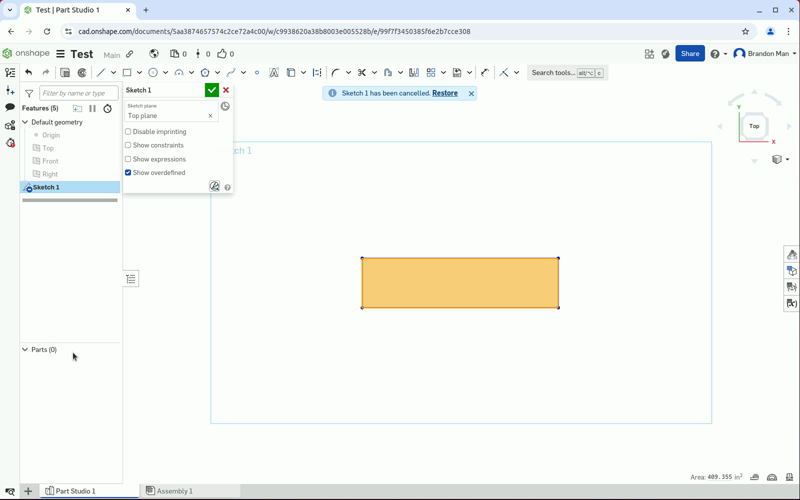
key(shift+e)
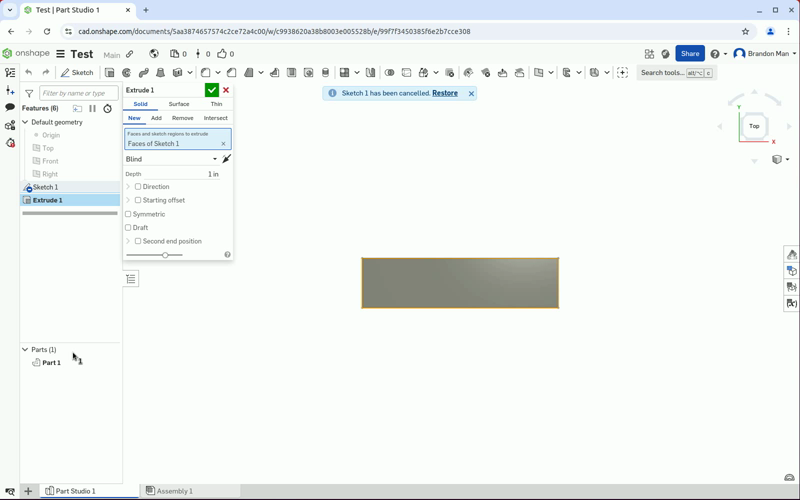
mouse_move(143, 106)
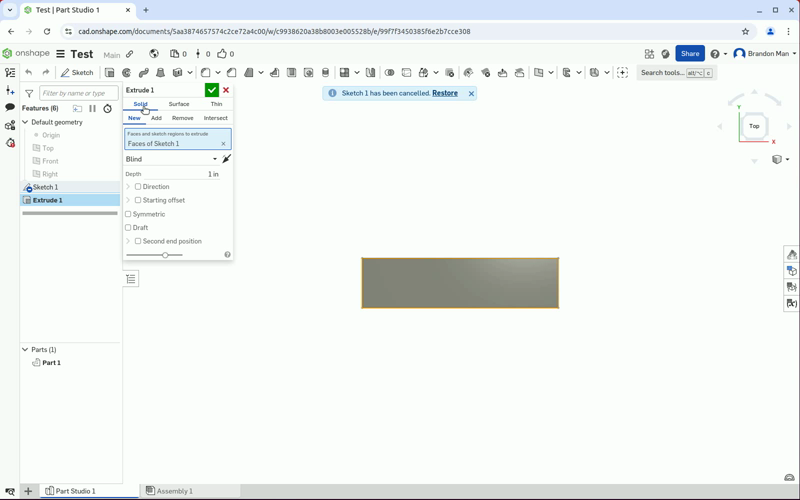
click(143, 106)
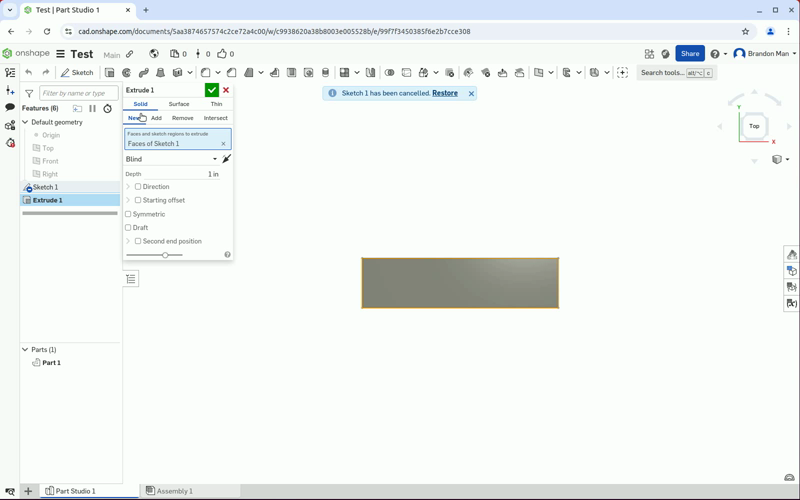
mouse_move(137, 120)
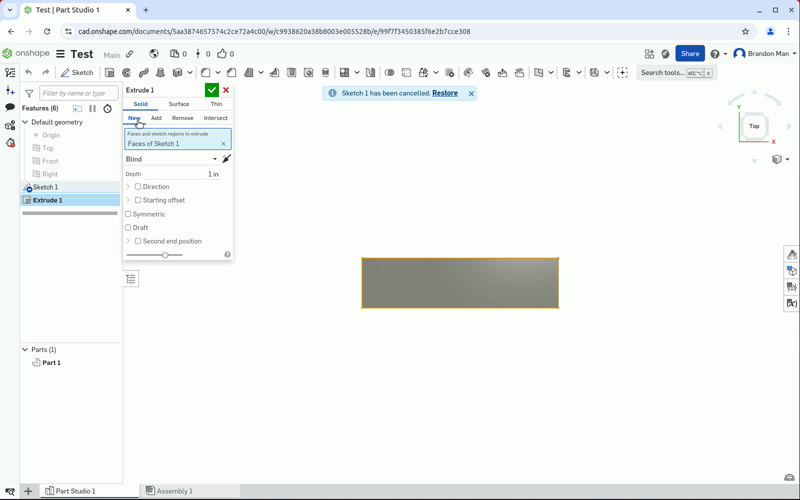
click(137, 120)
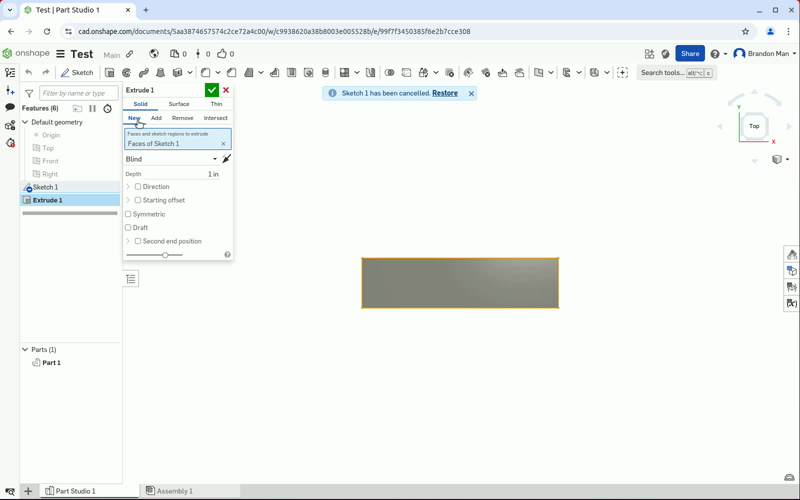
key(tab, 4)
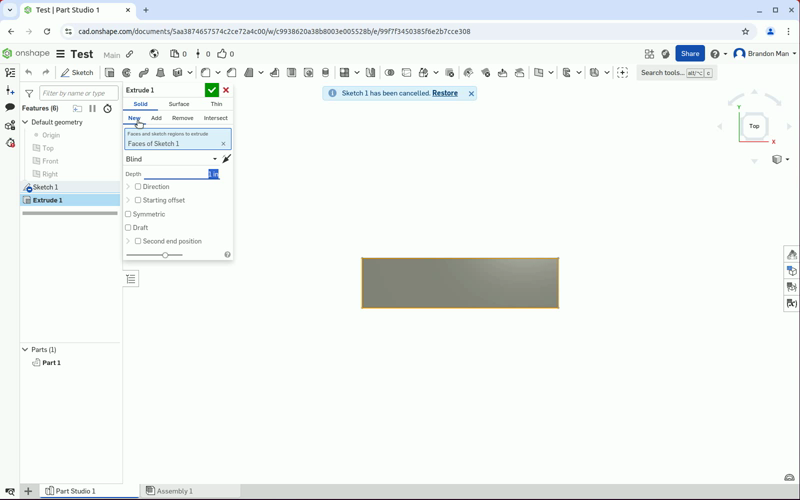
text(4.574)
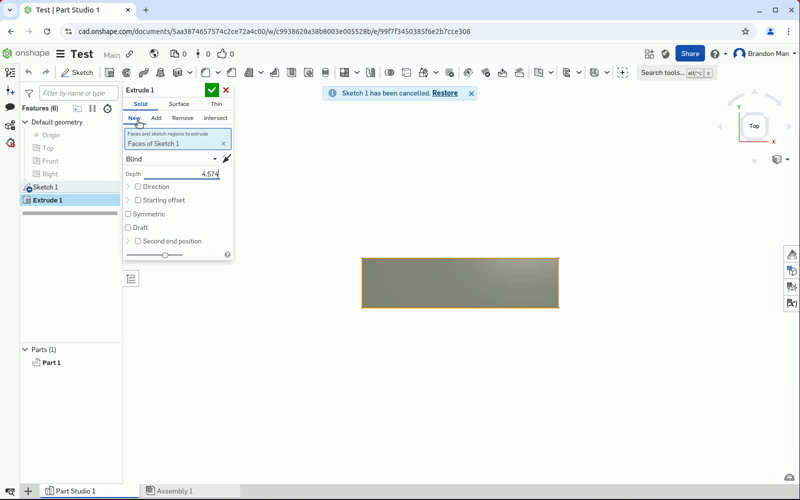
key(enter)
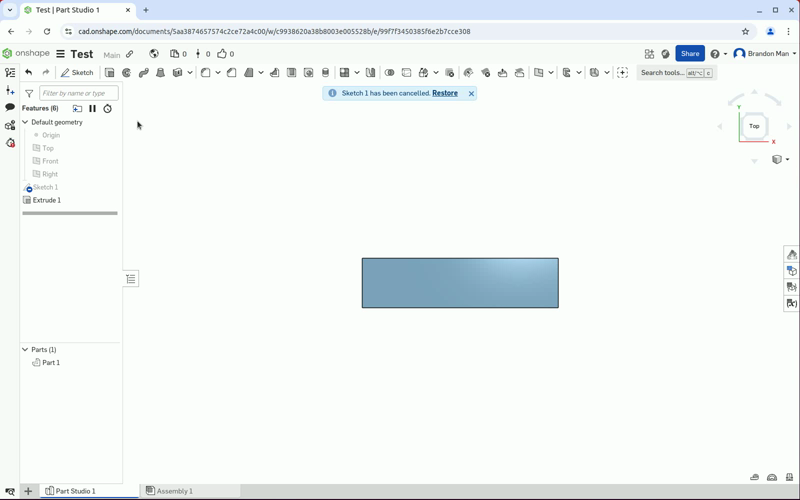
key(shift+h)
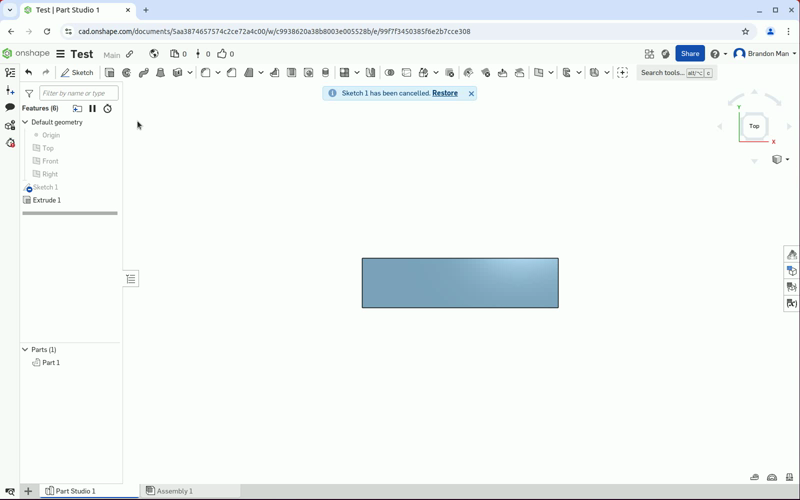
key(shift+h)
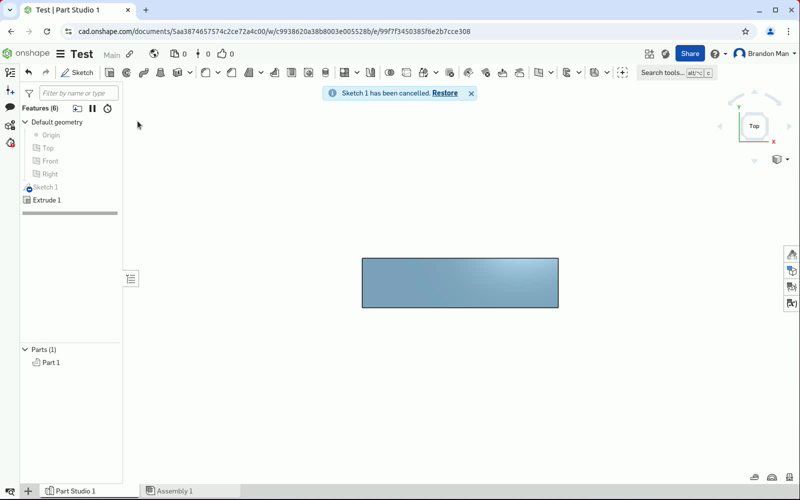
mouse_move(73, 189)
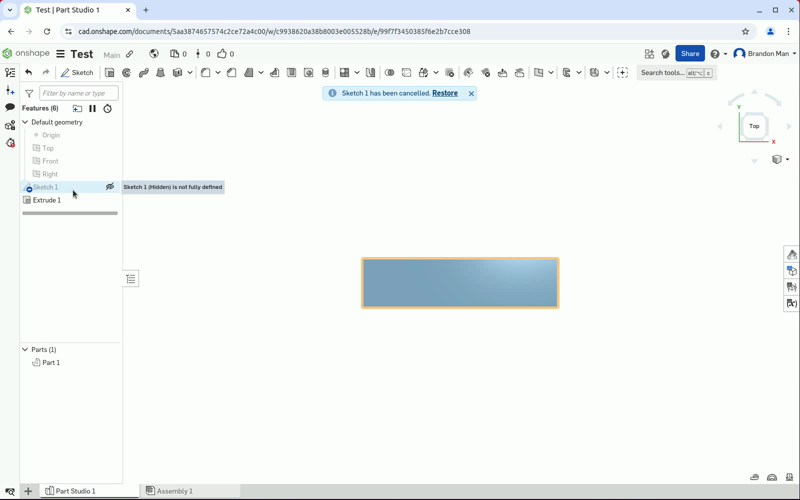
click(73, 189)
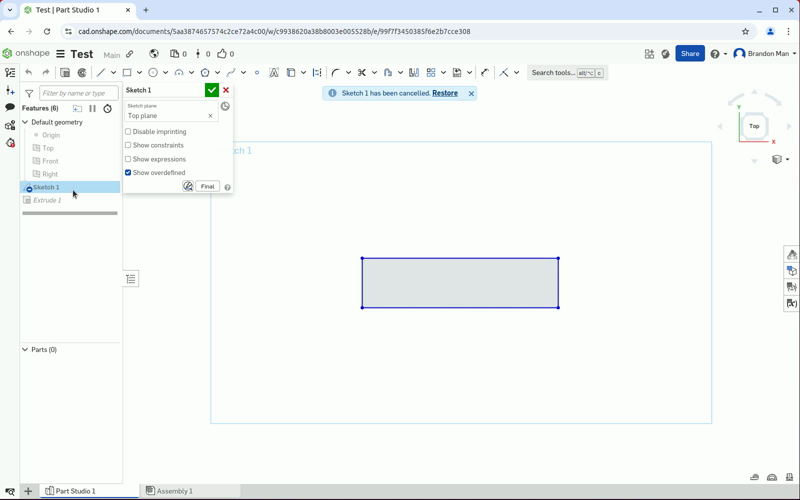
mouse_move(229, 92)
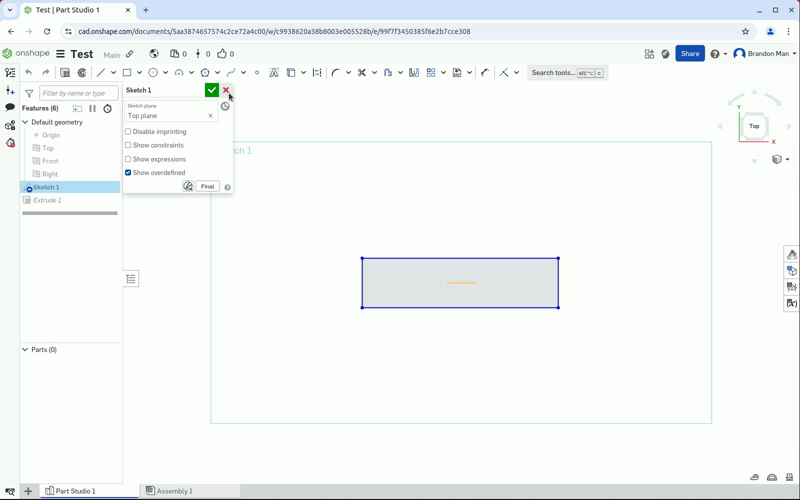
click(229, 92)
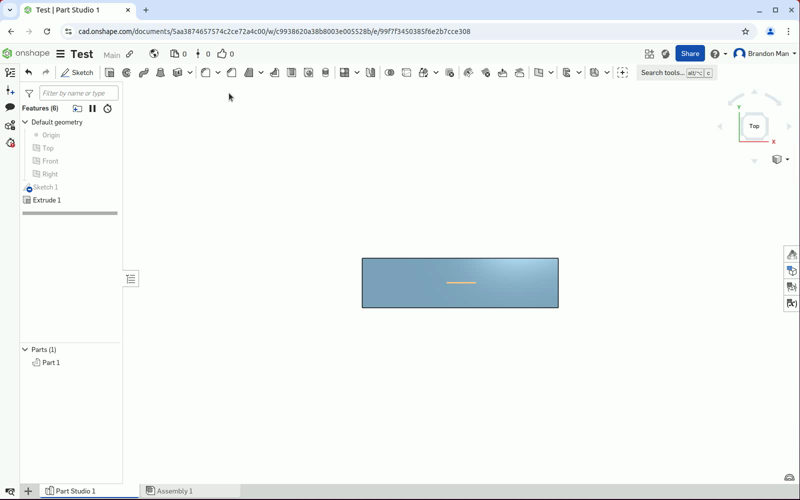
mouse_move(541, 75)
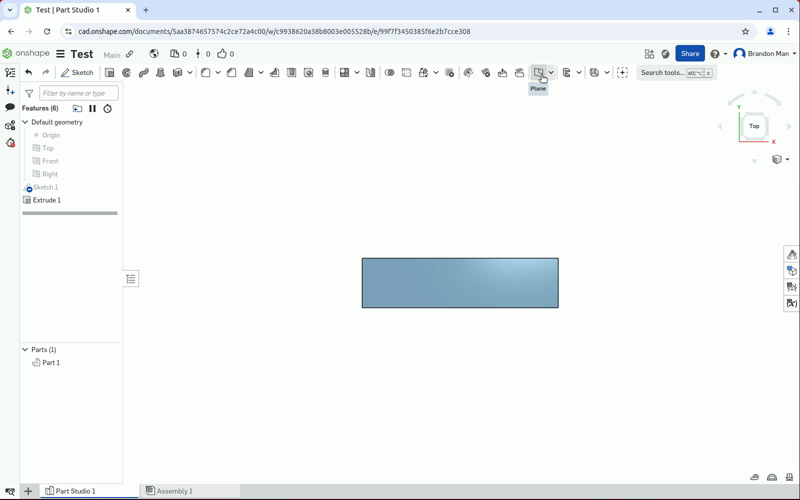
click(541, 75)
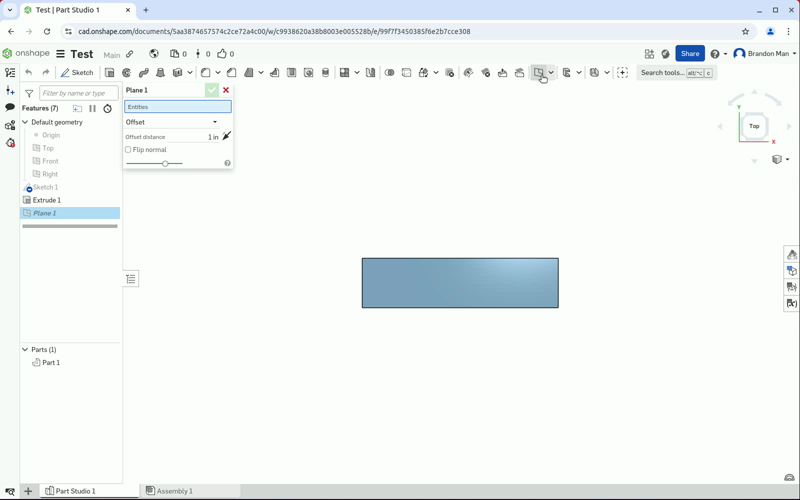
mouse_move(73, 150)
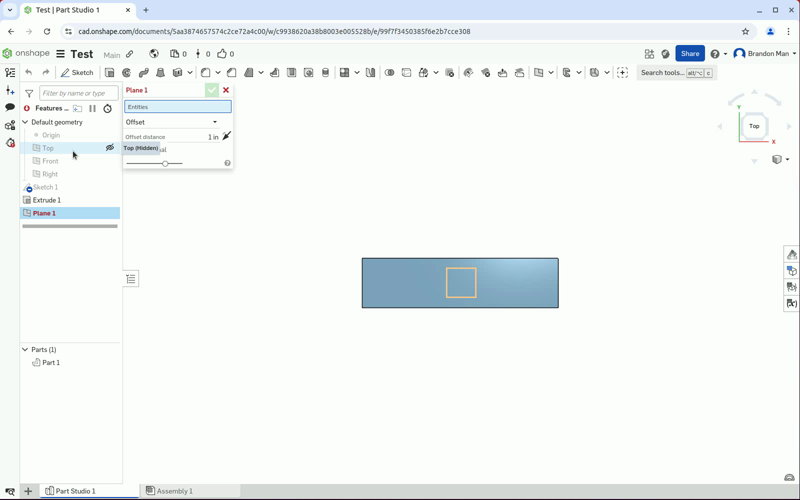
click(73, 150)
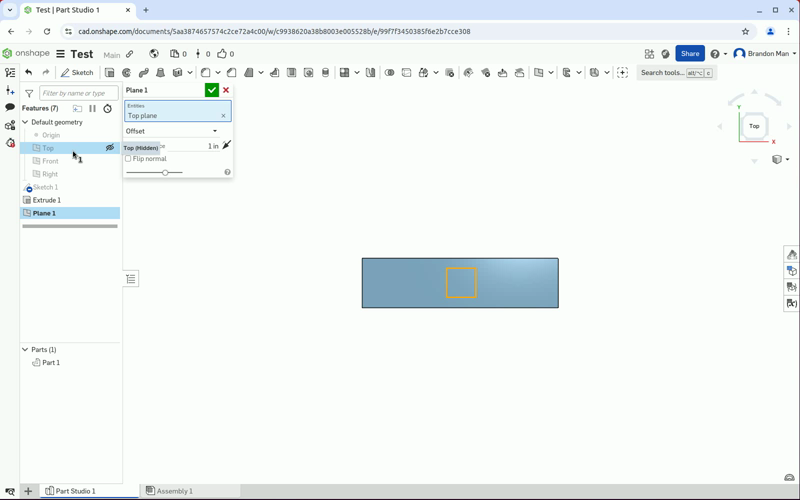
key(tab, 2)
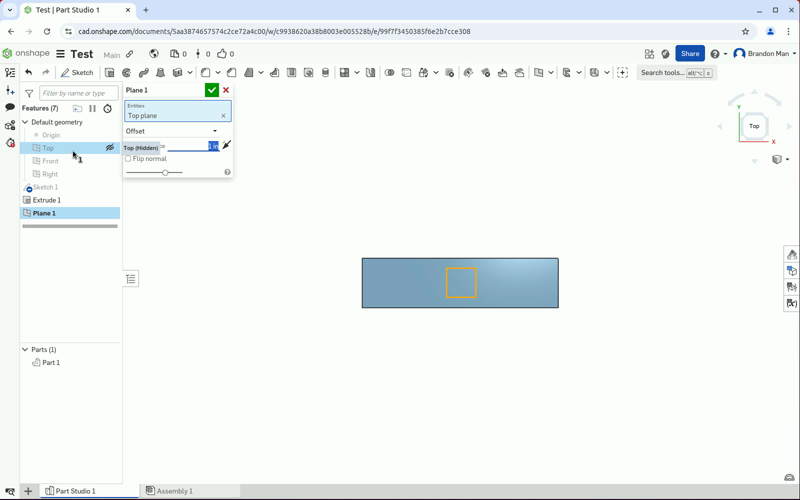
text(4.56)
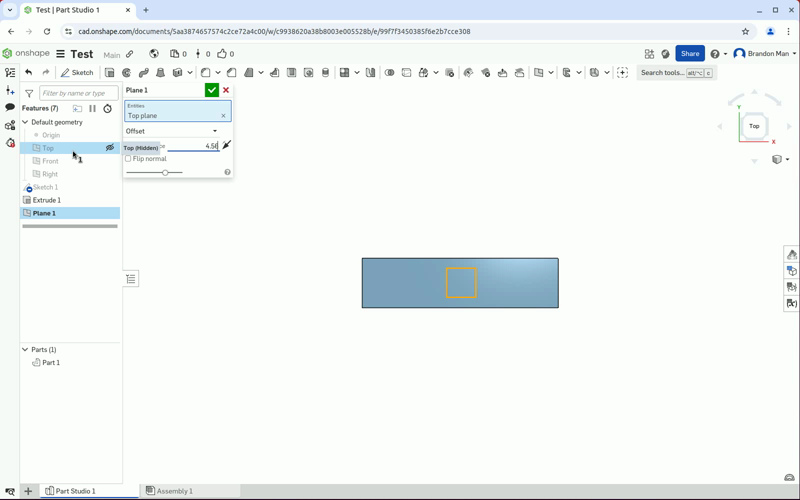
key(enter, 2)
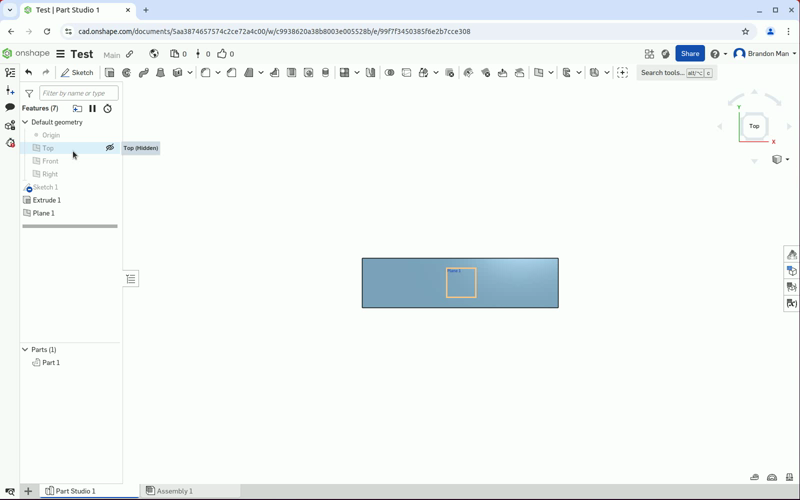
key(shift+s)
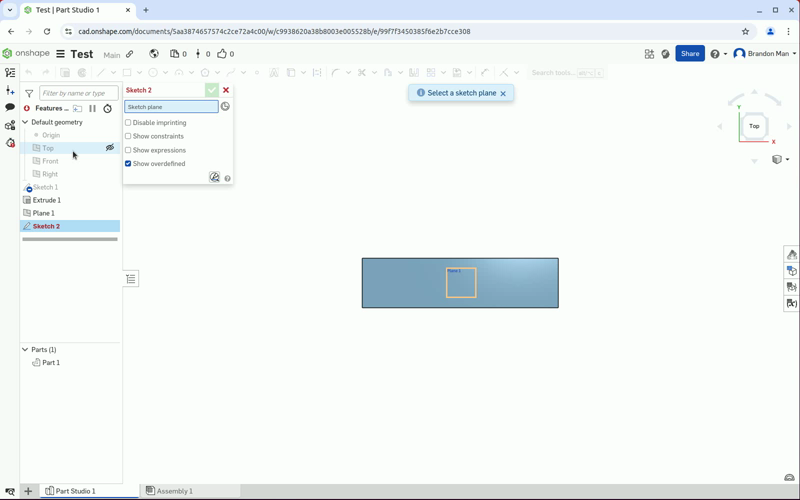
mouse_move(73, 215)
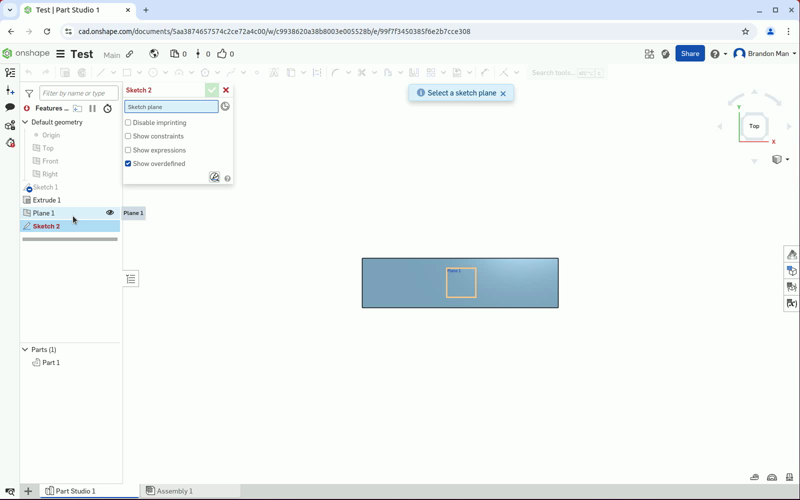
click(73, 215)
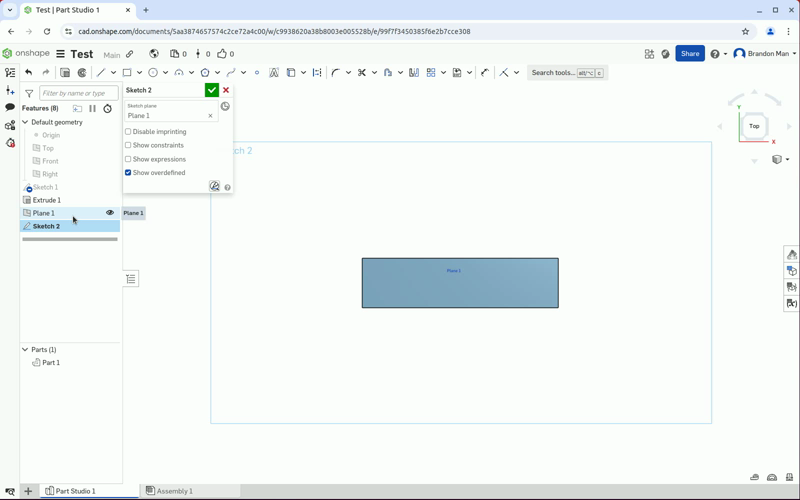
mouse_move(73, 352)
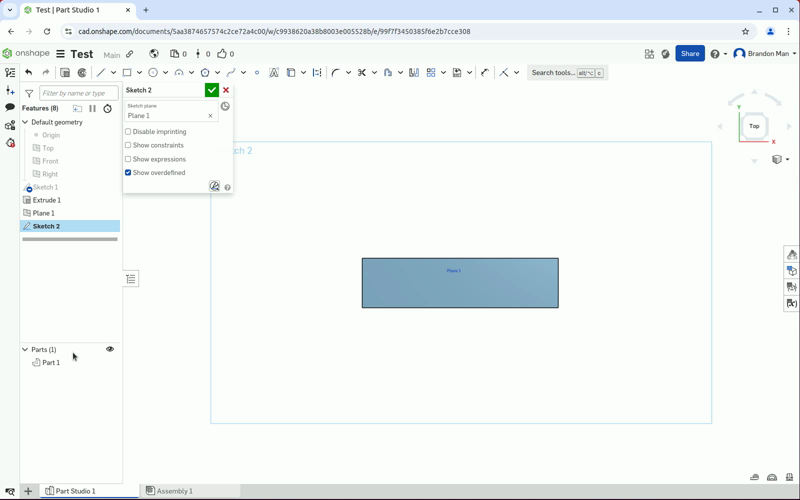
key(y)
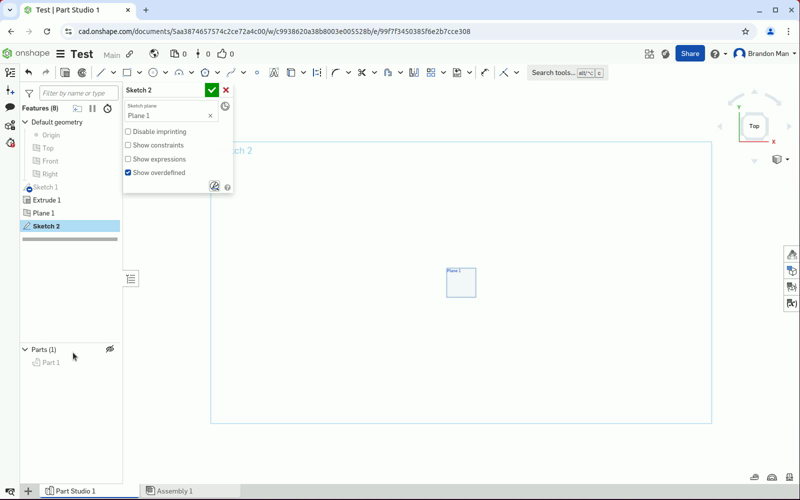
key(l)
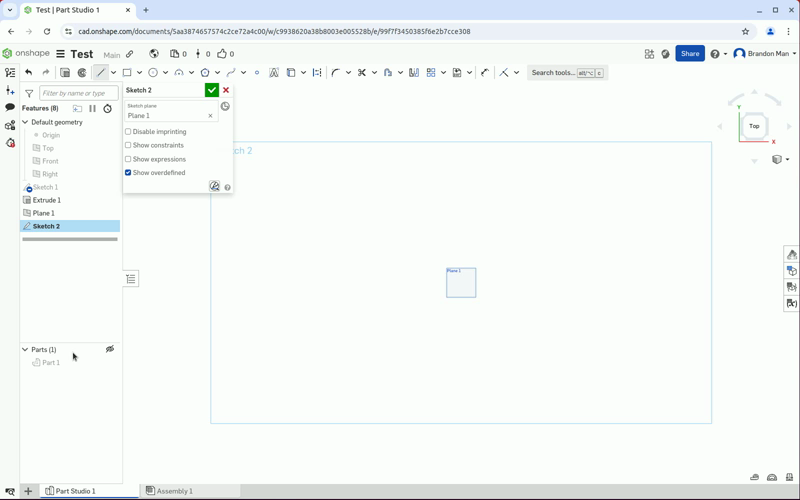
key_down(shift)
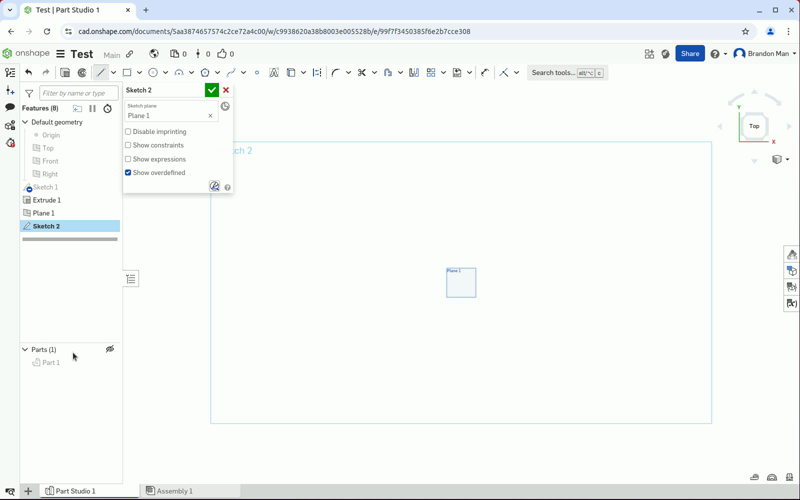
mouse_move(452, 271)
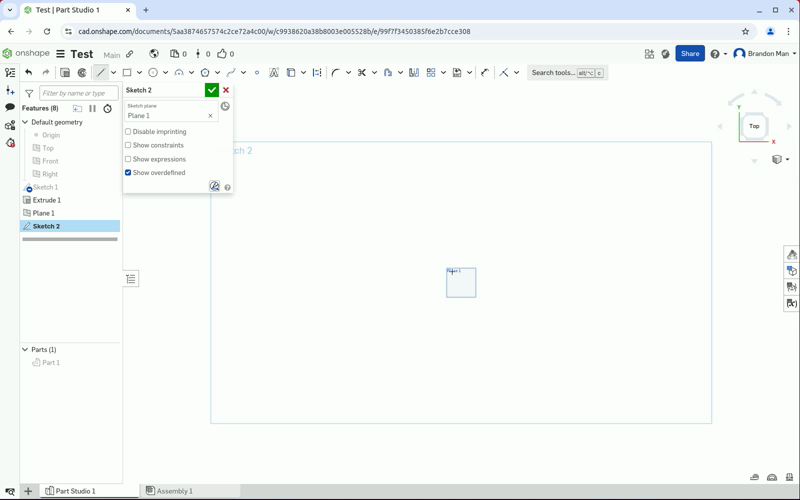
click(452, 271)
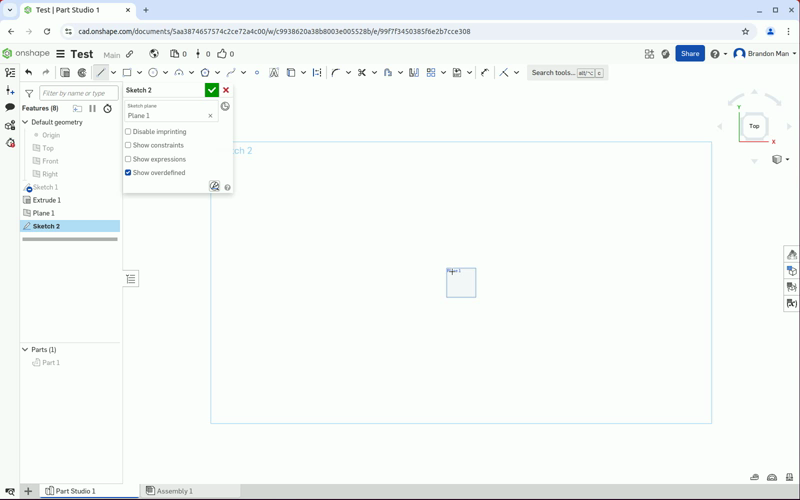
key_up(shift)
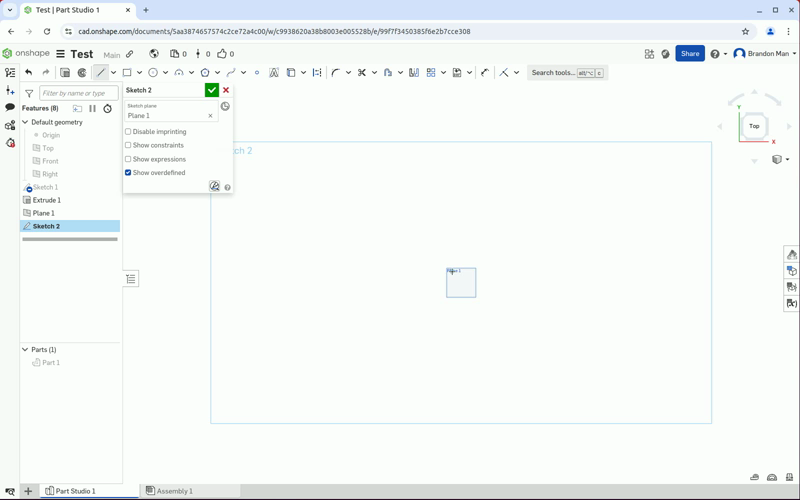
key_down(shift)
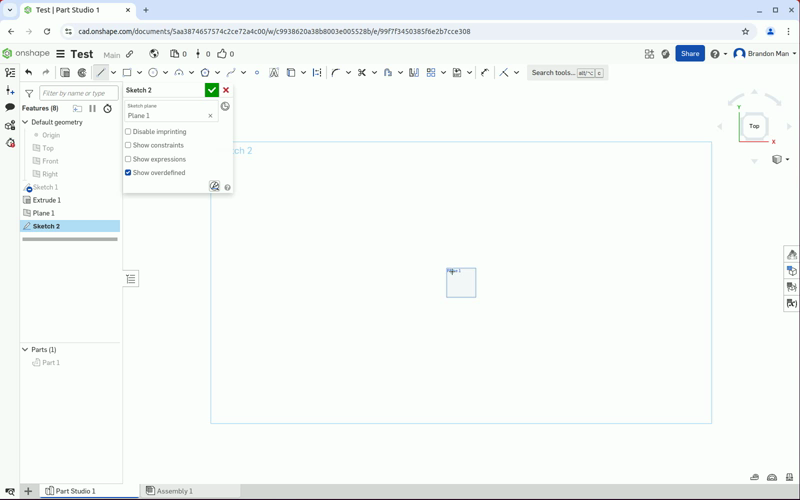
mouse_move(482, 271)
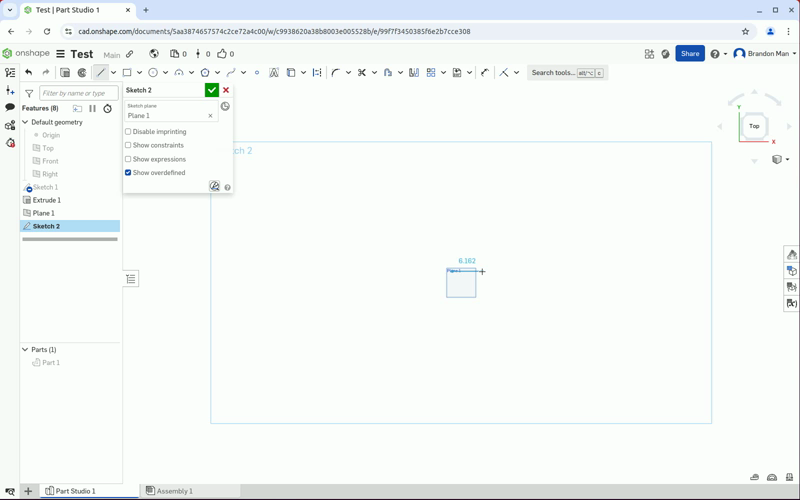
mouse_move(468, 271)
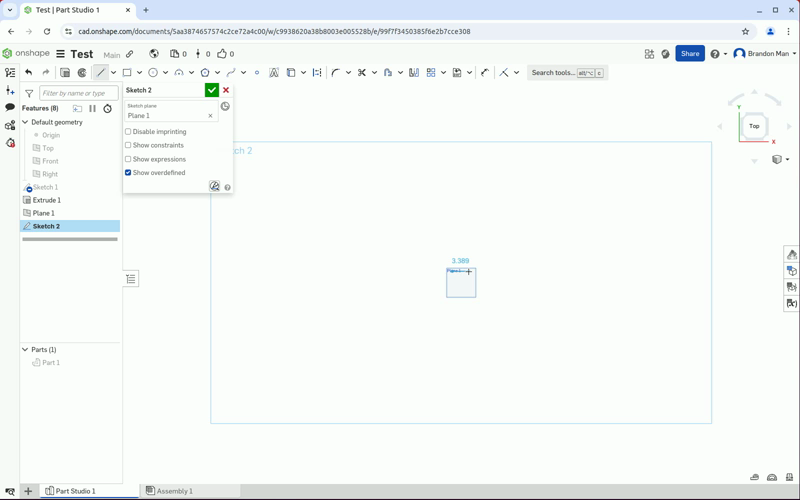
click(468, 271)
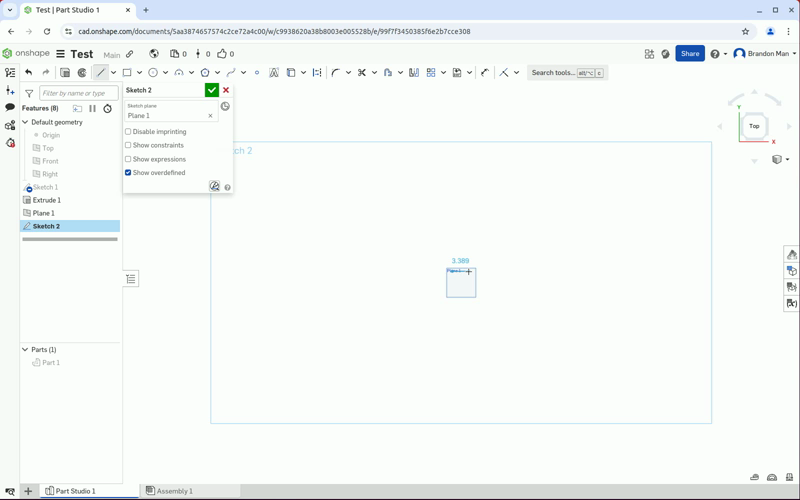
key_up(shift)
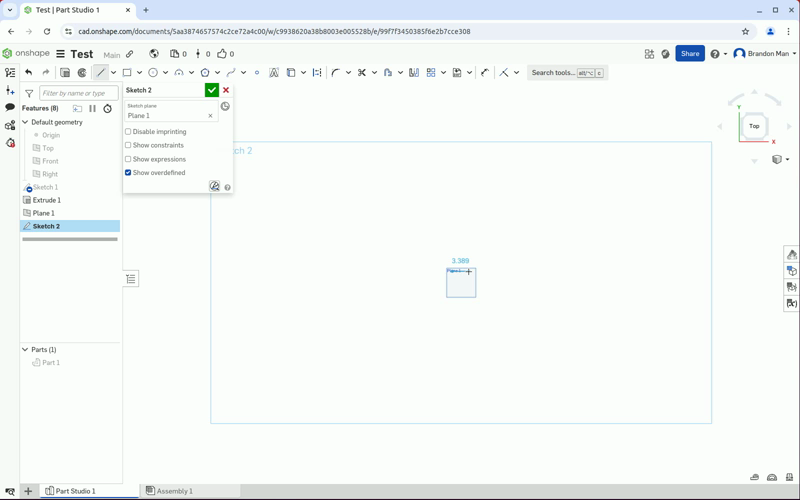
key_down(shift)
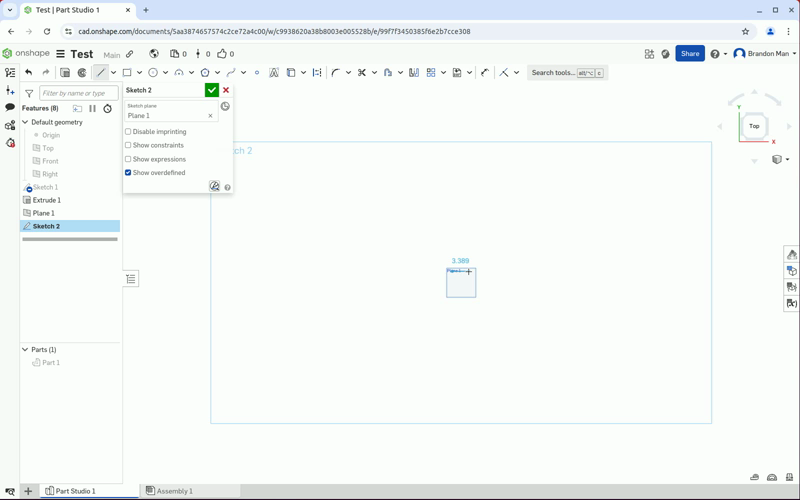
mouse_move(498, 271)
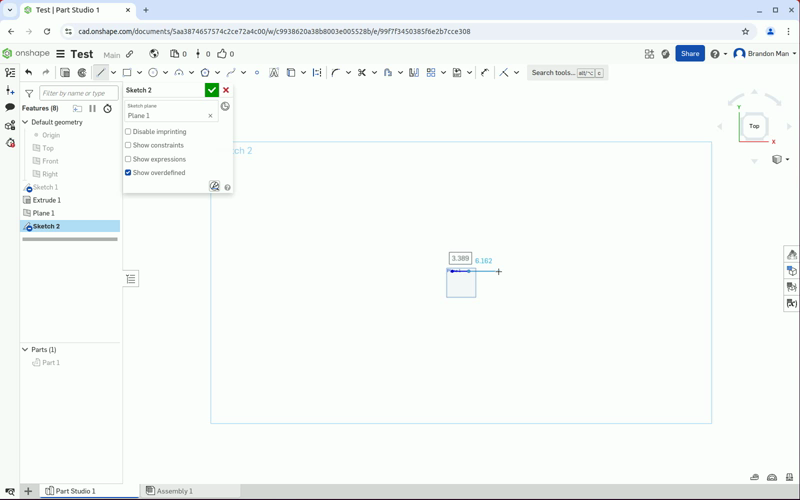
mouse_move(468, 257)
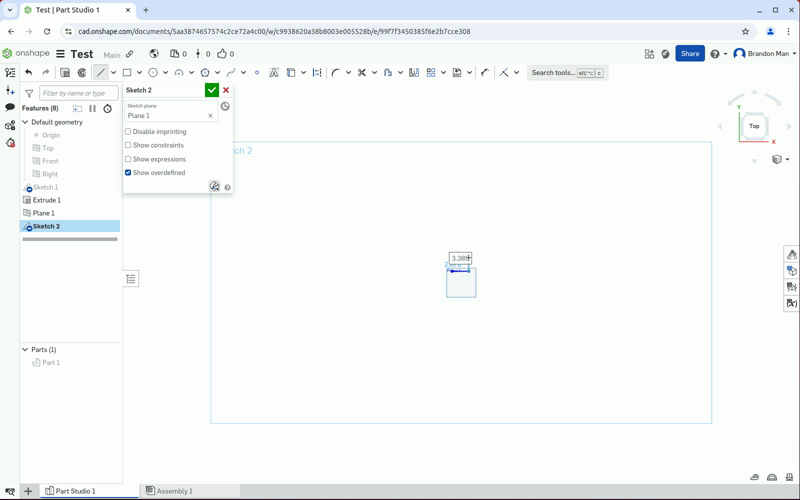
click(468, 257)
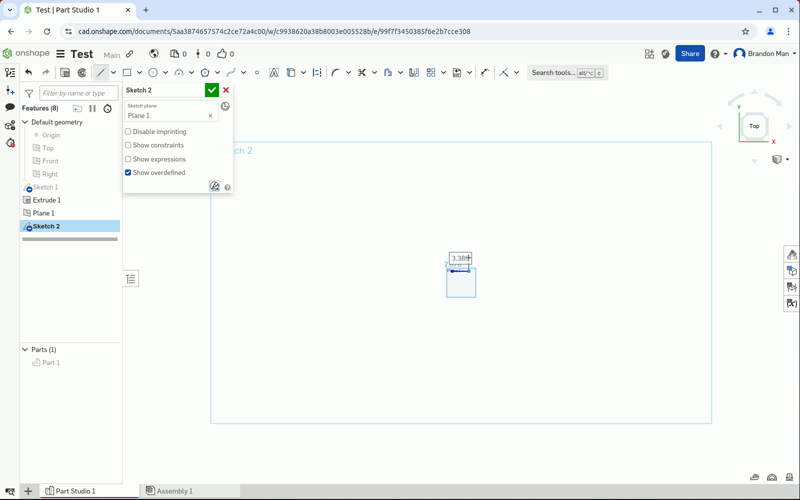
key_up(shift)
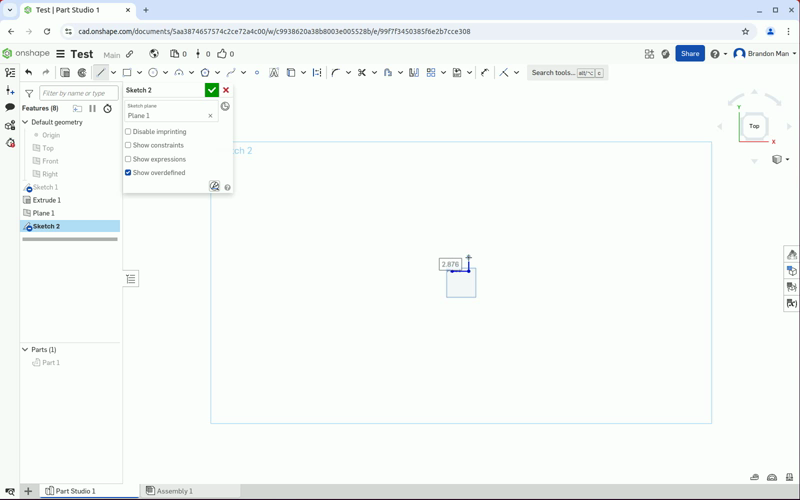
key_down(shift)
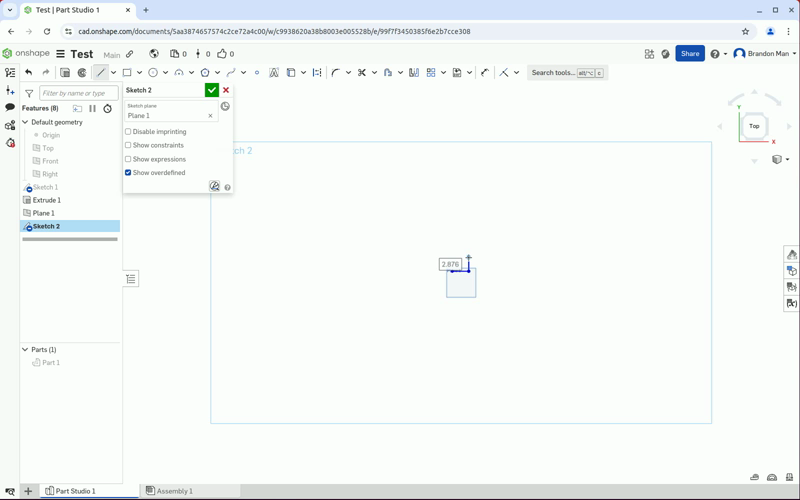
mouse_move(498, 257)
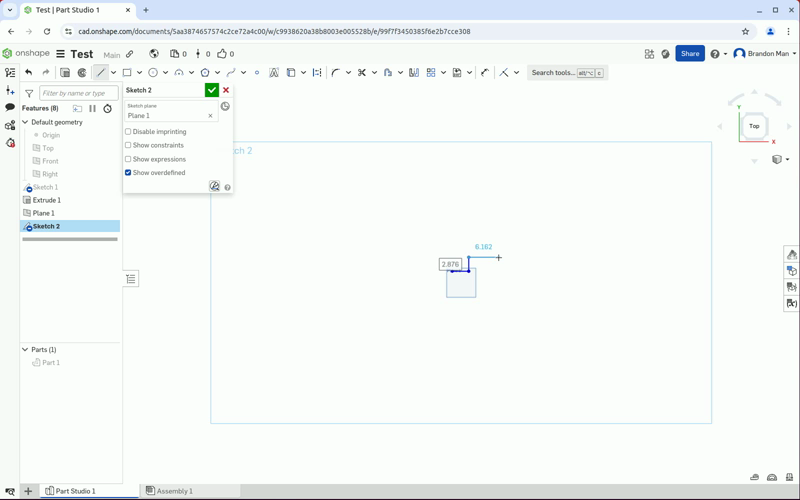
mouse_move(452, 257)
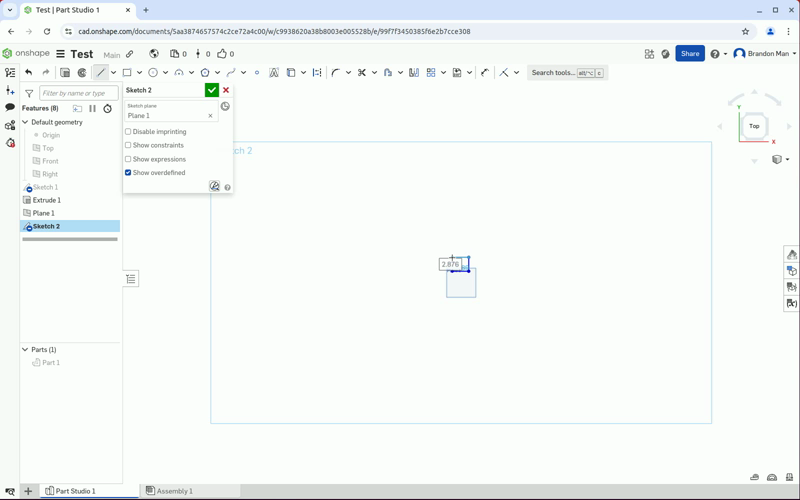
click(452, 257)
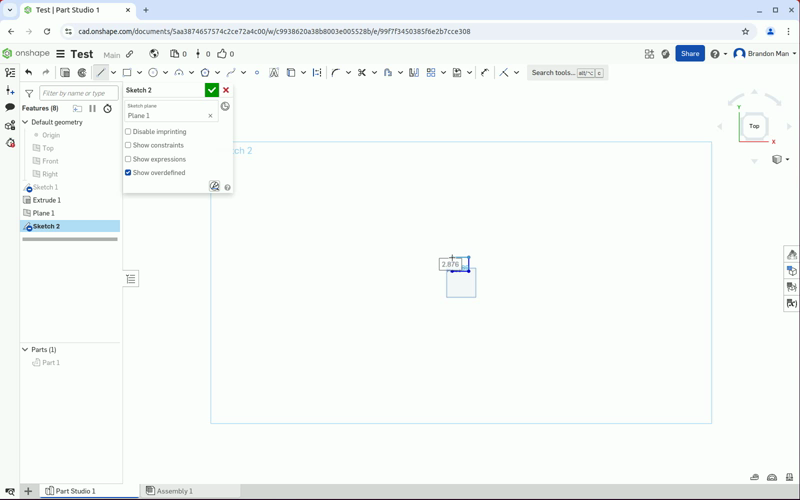
key_up(shift)
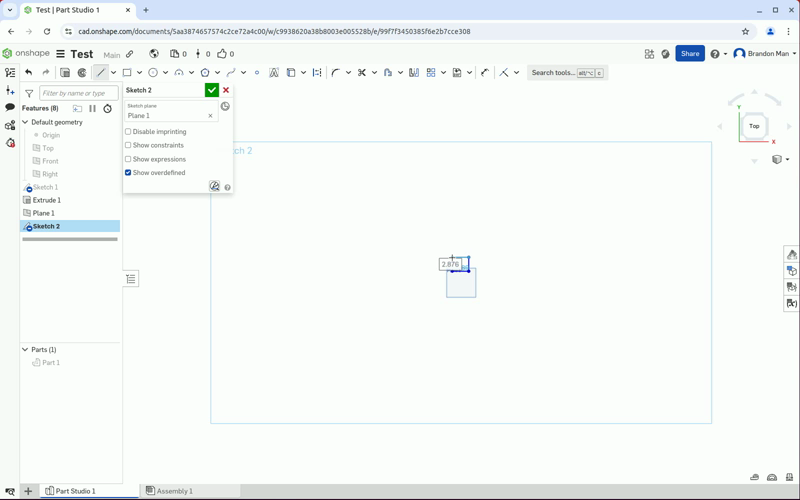
mouse_move(482, 257)
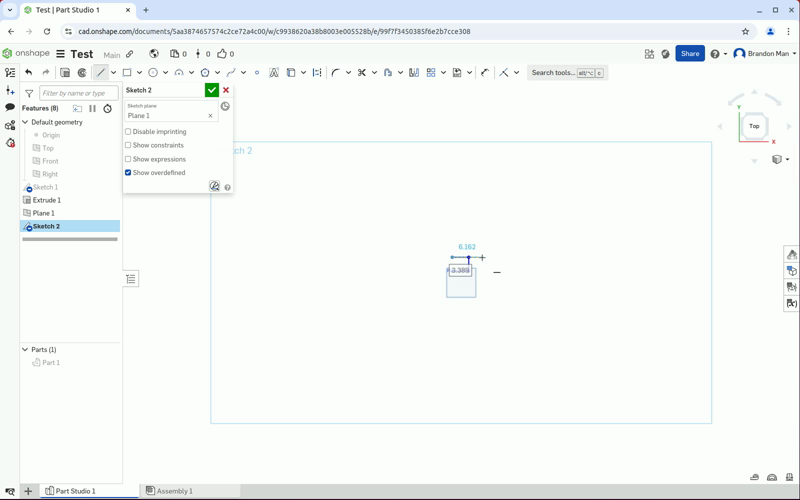
key_down(shift)
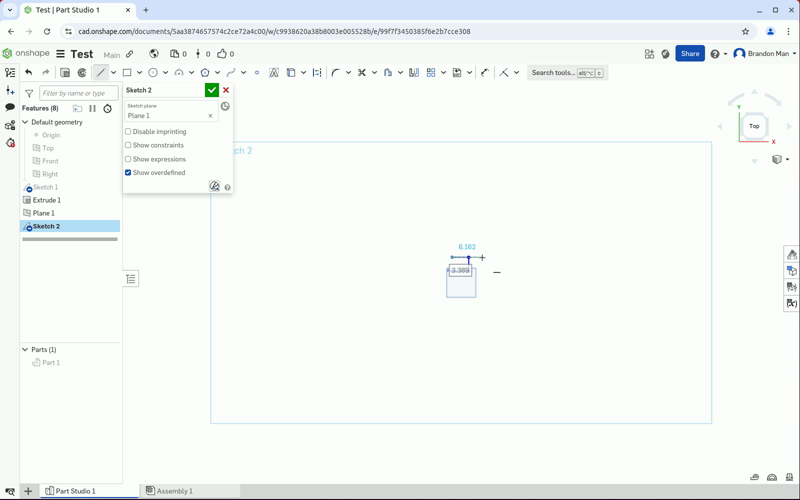
mouse_move(452, 271)
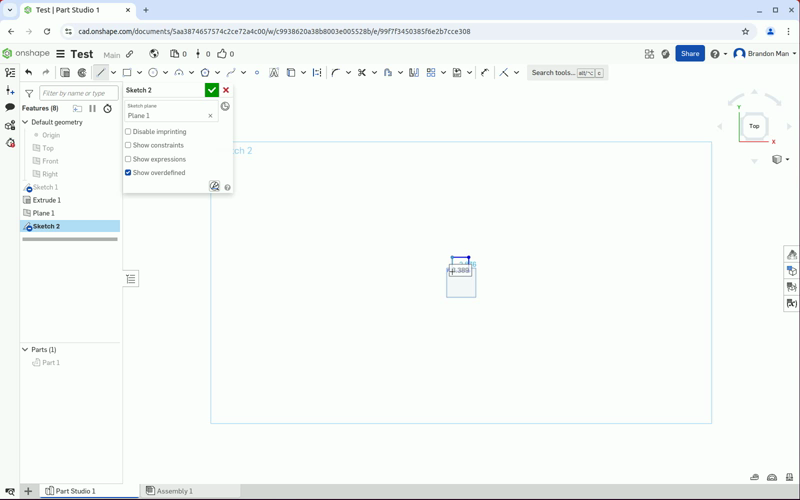
key_up(shift)
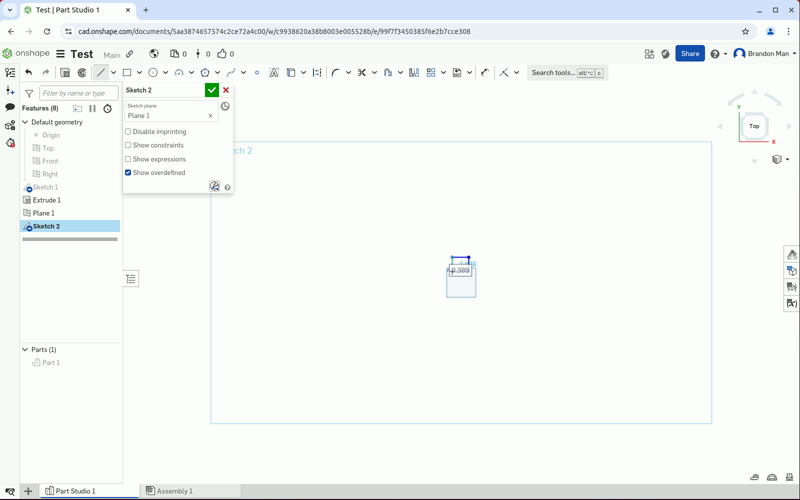
click(452, 271)
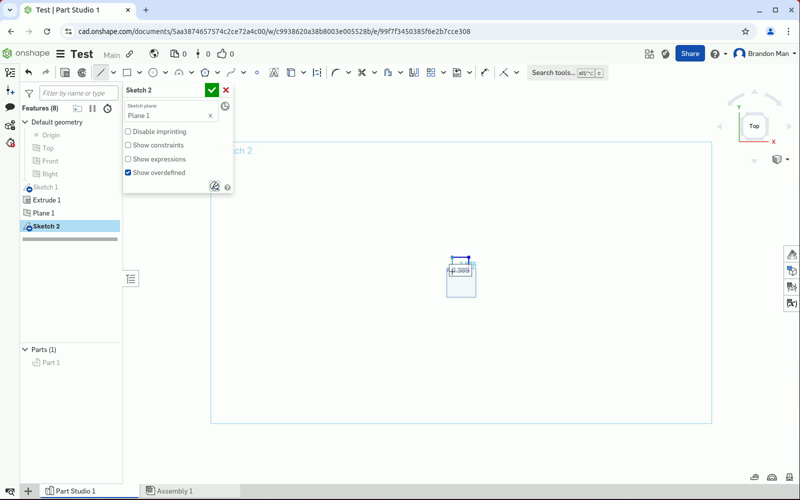
key(esc)
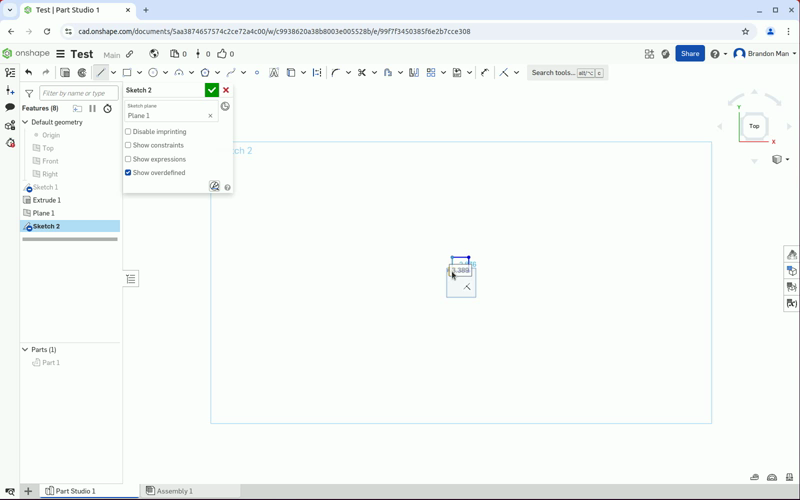
mouse_move(461, 266)
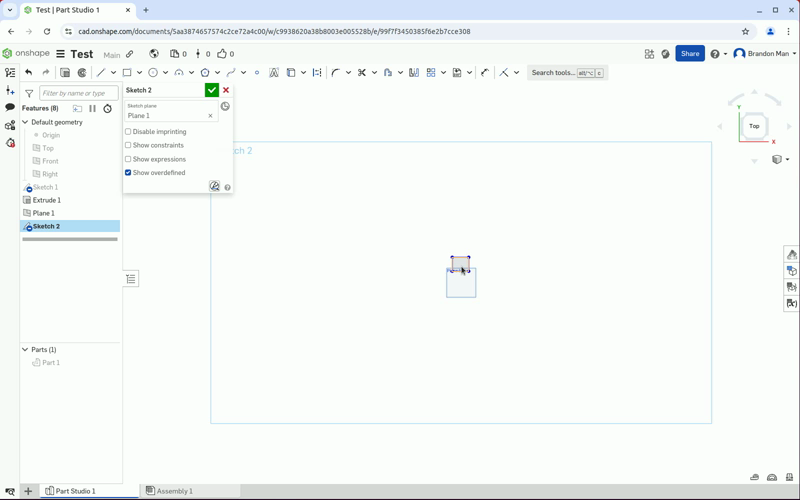
scroll(6)
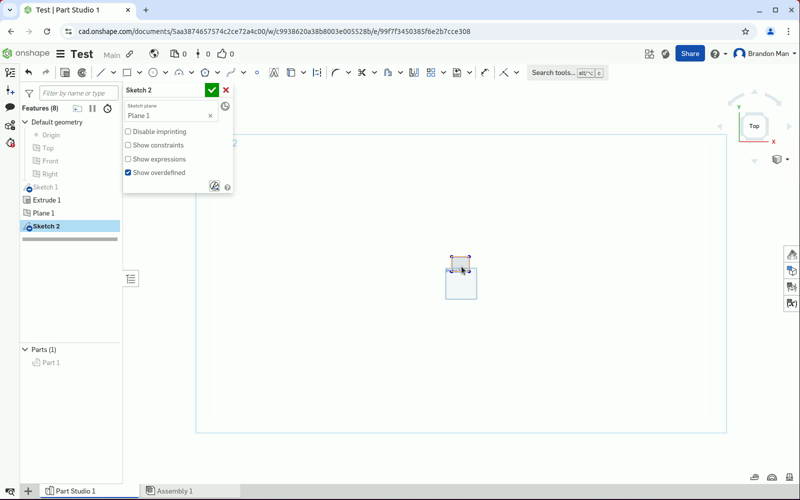
scroll(6)
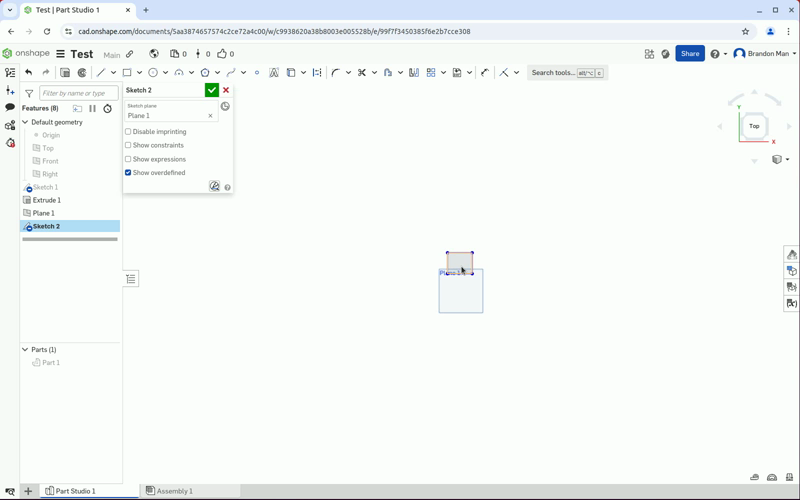
scroll(6)
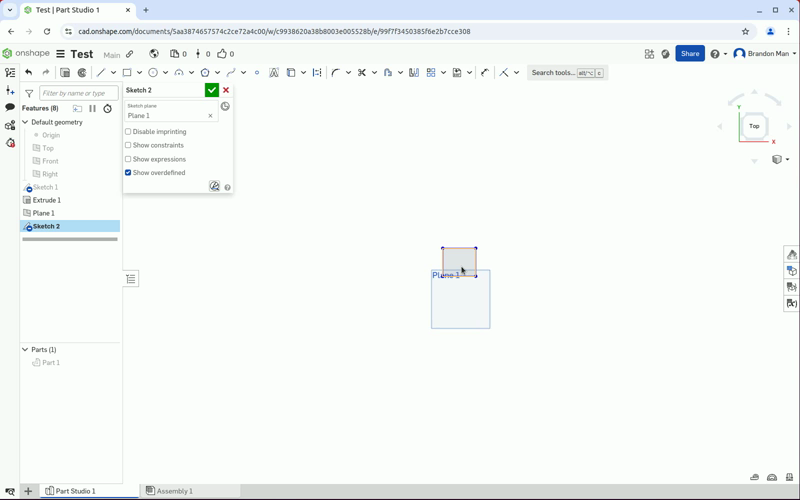
scroll(6)
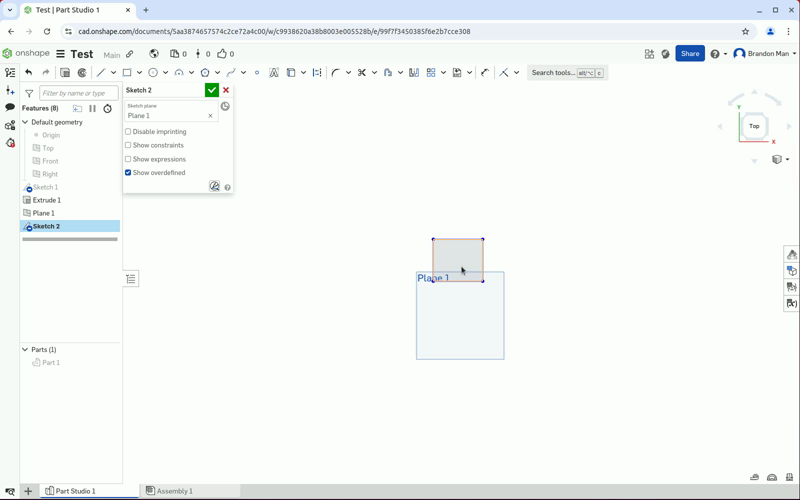
scroll(6)
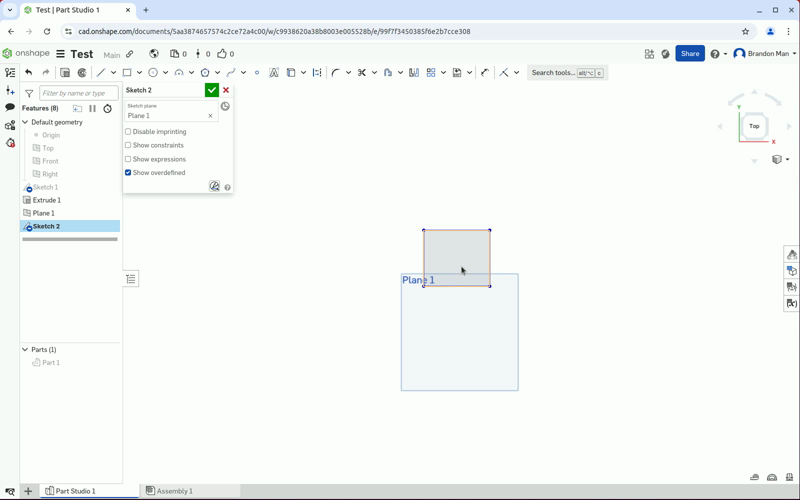
scroll(6)
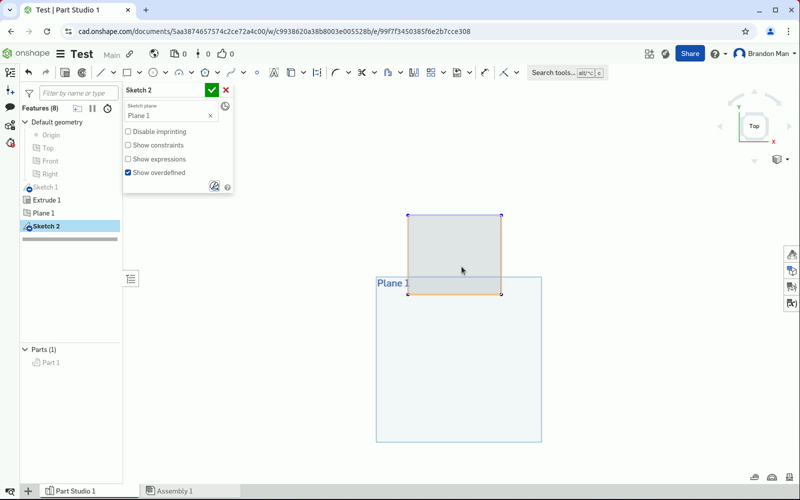
scroll(6)
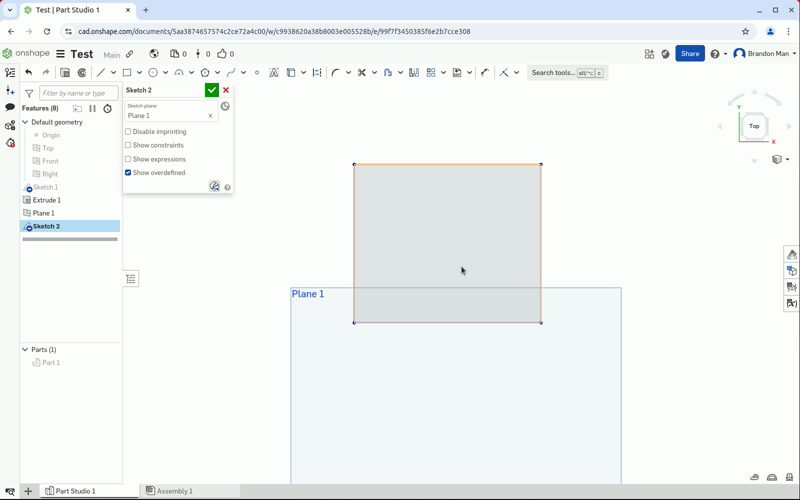
click(461, 266)
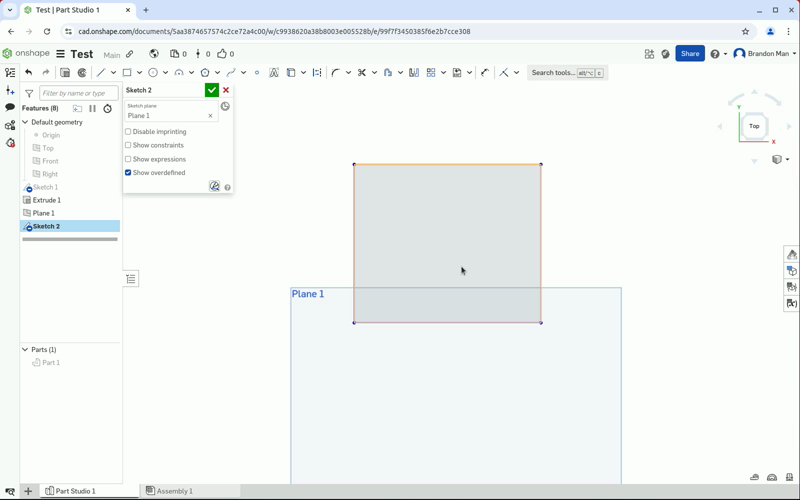
scroll(-6)
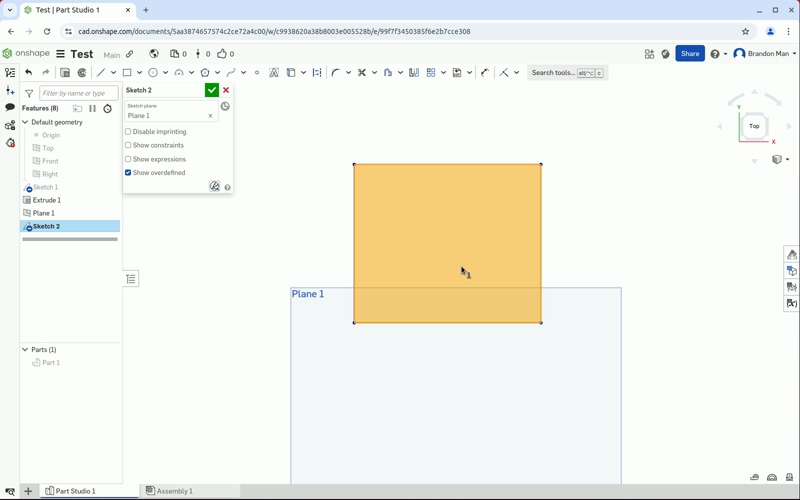
scroll(-6)
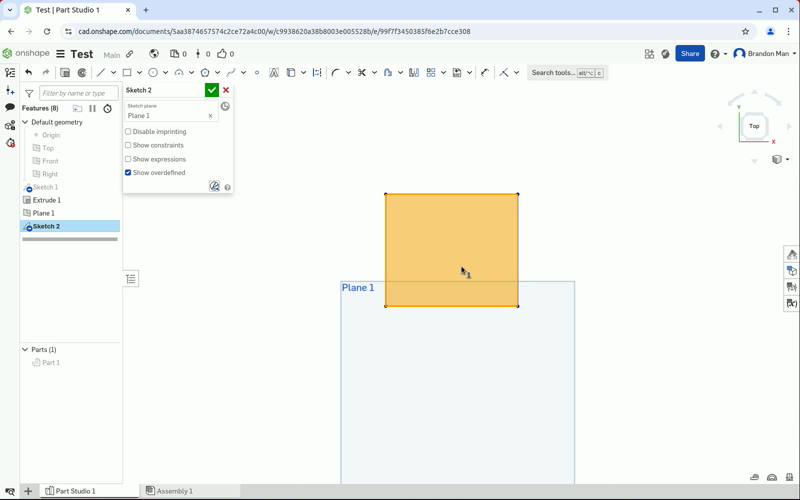
scroll(-6)
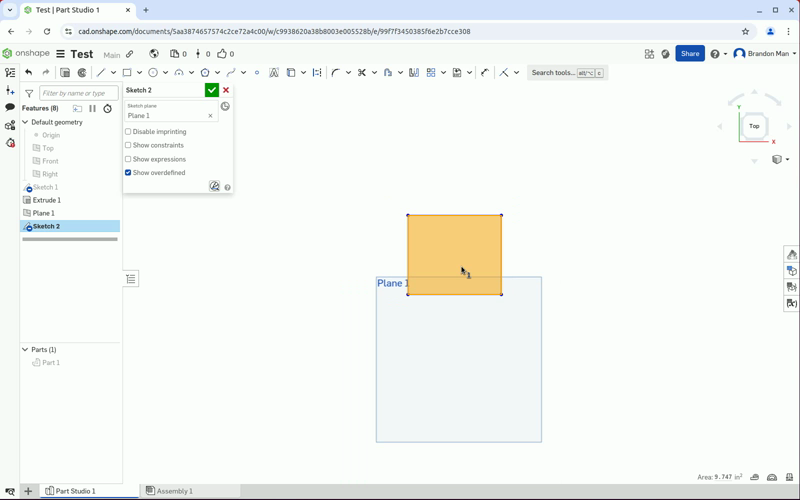
scroll(-6)
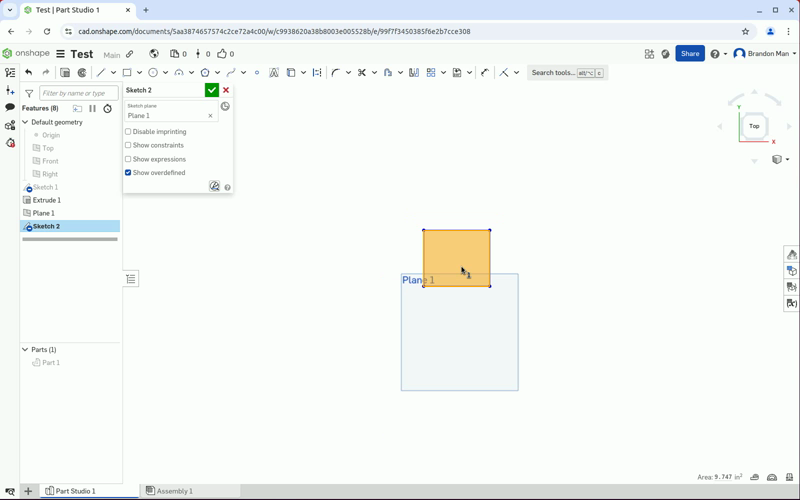
scroll(-6)
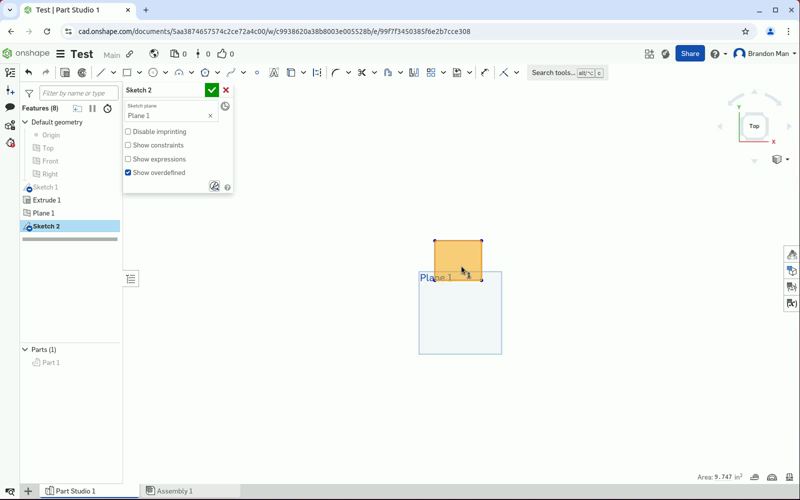
scroll(-6)
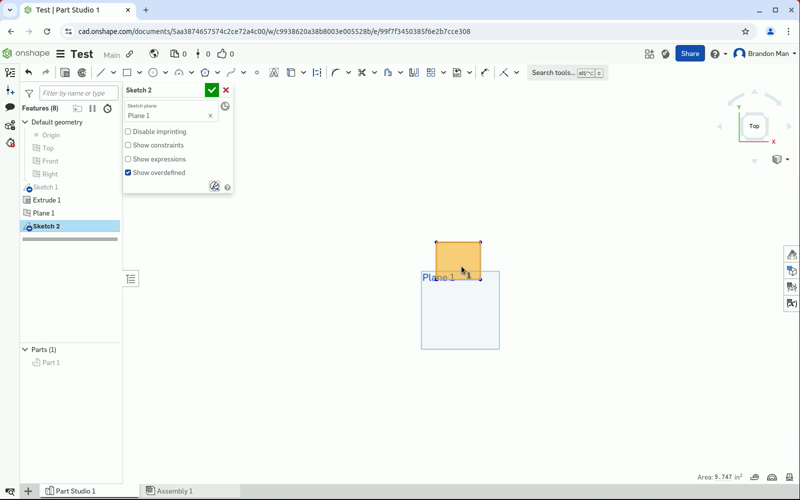
scroll(-6)
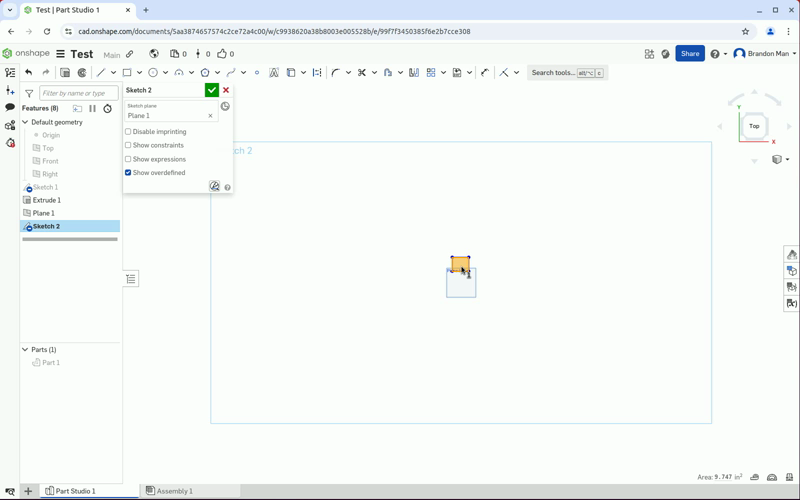
mouse_move(73, 352)
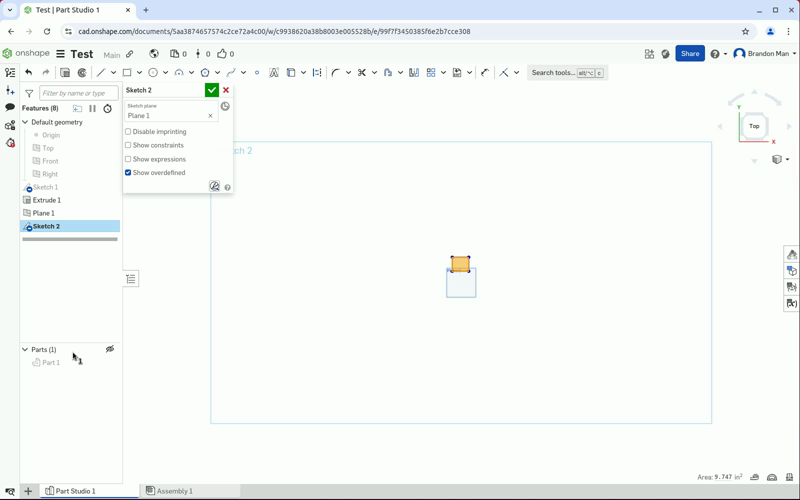
key(shift+y)
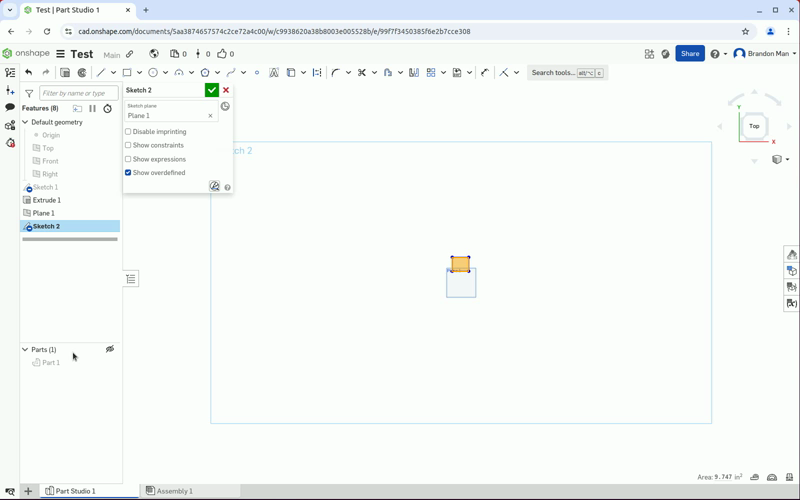
key(shift+e)
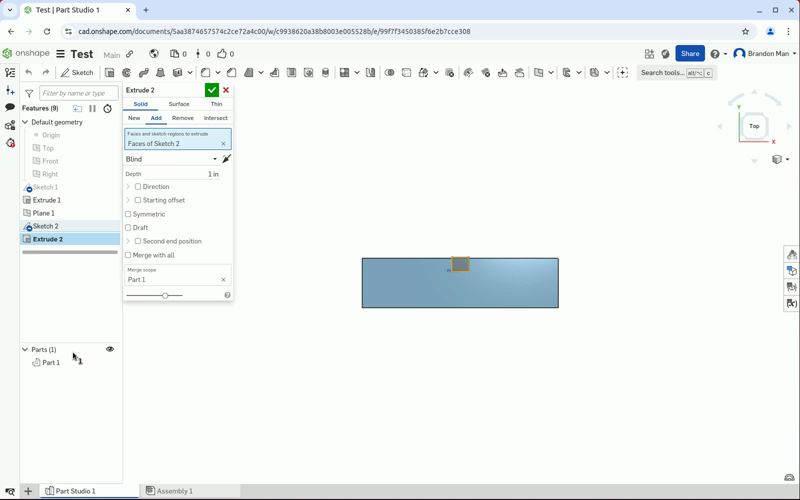
mouse_move(143, 106)
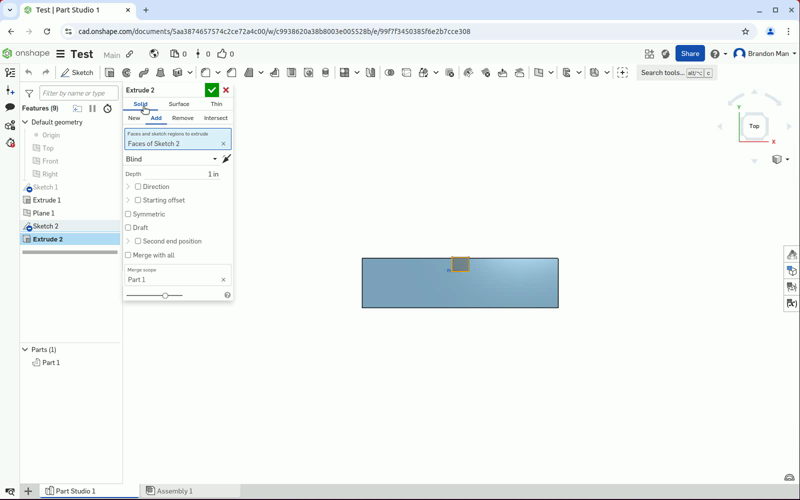
click(143, 106)
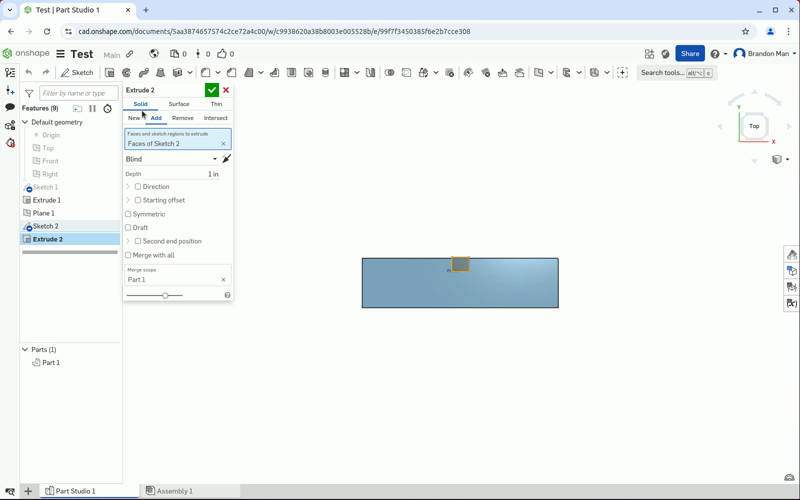
mouse_move(137, 120)
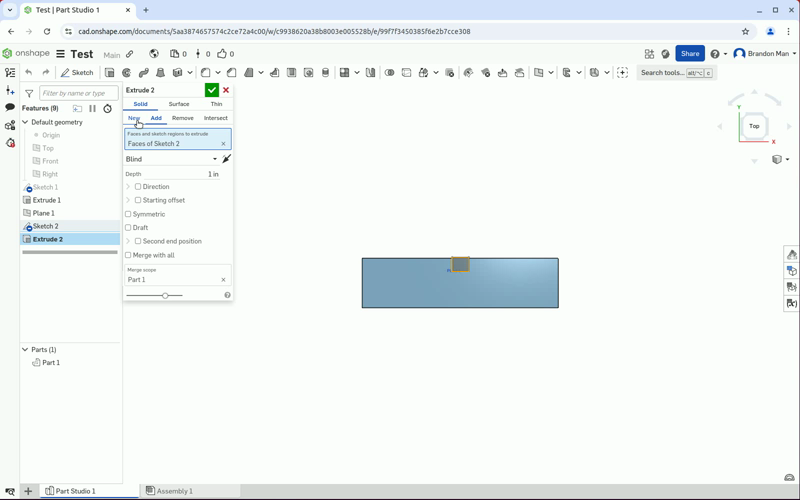
click(137, 120)
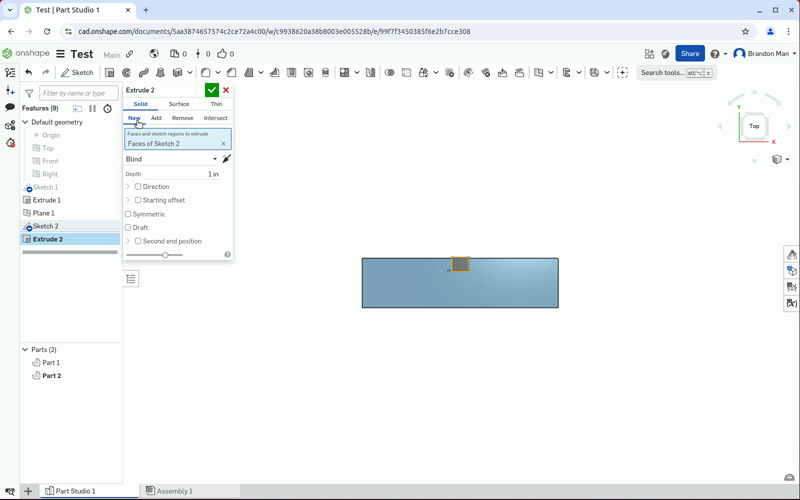
key(tab, 4)
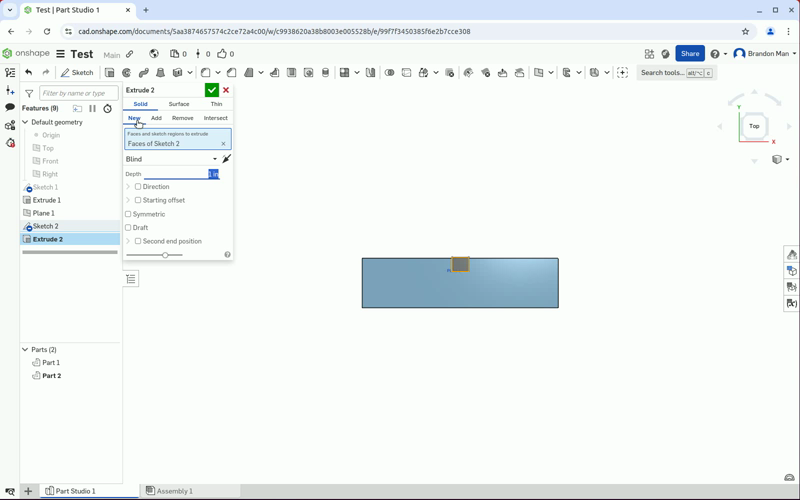
text(18.535)
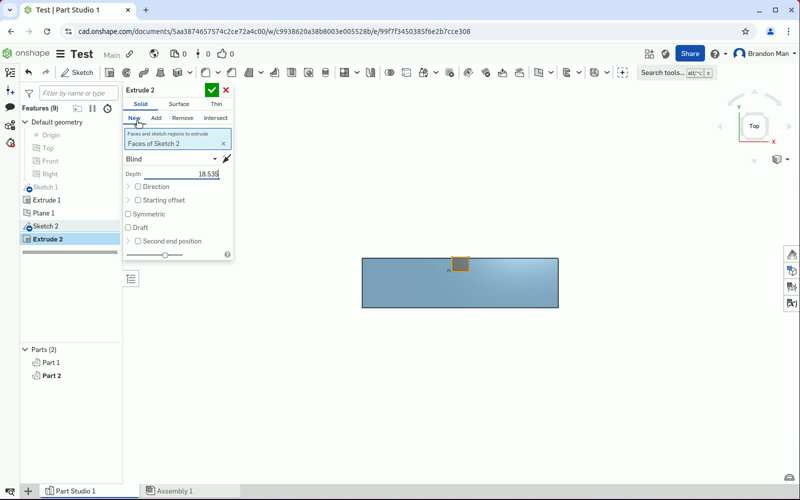
key(enter)
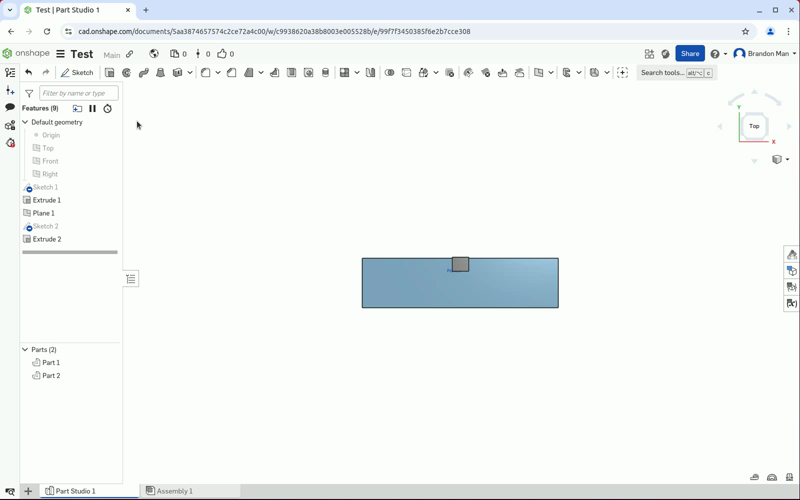
key(shift+h)
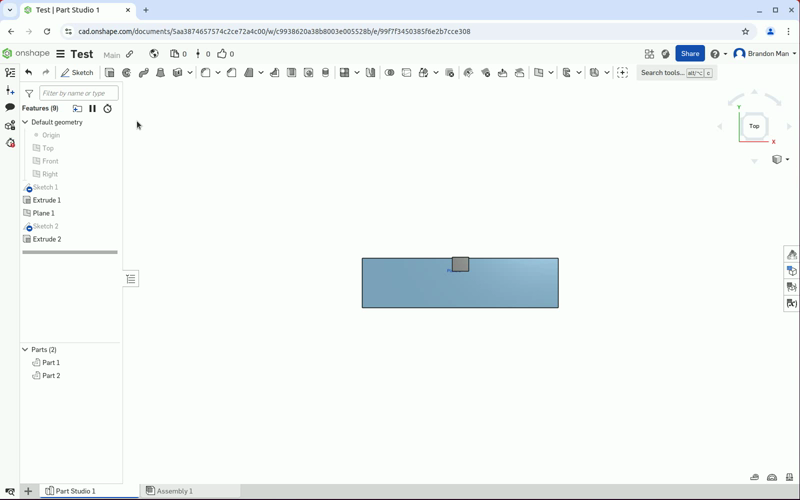
key(shift+h)
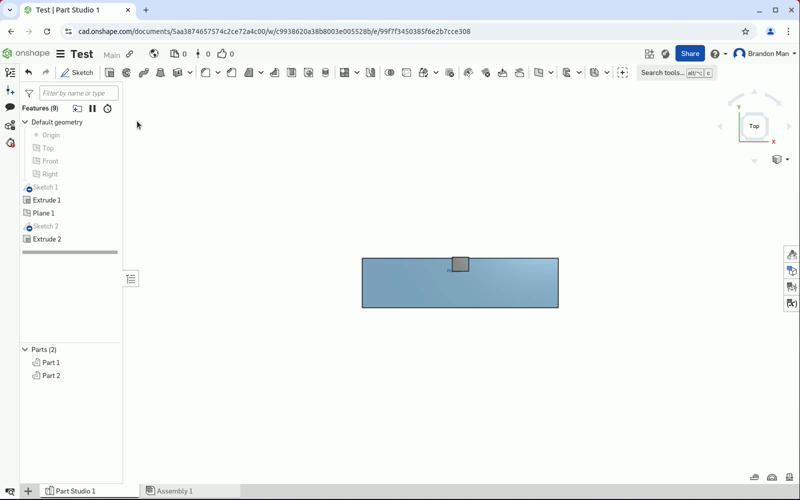
mouse_move(73, 189)
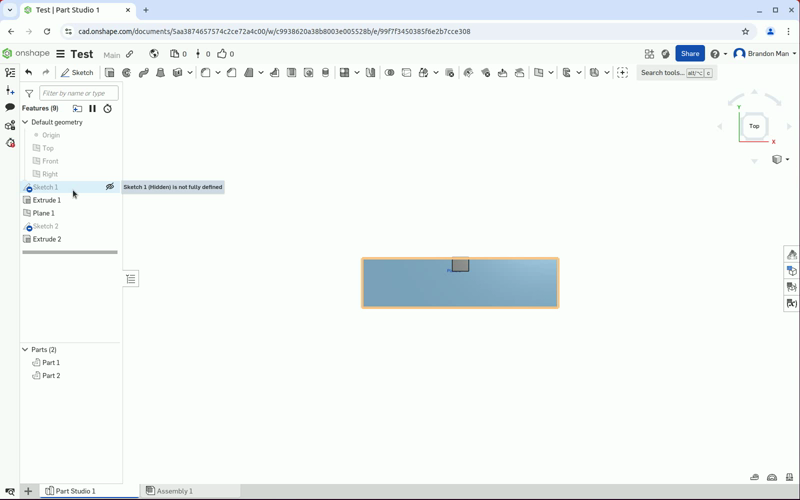
click(73, 189)
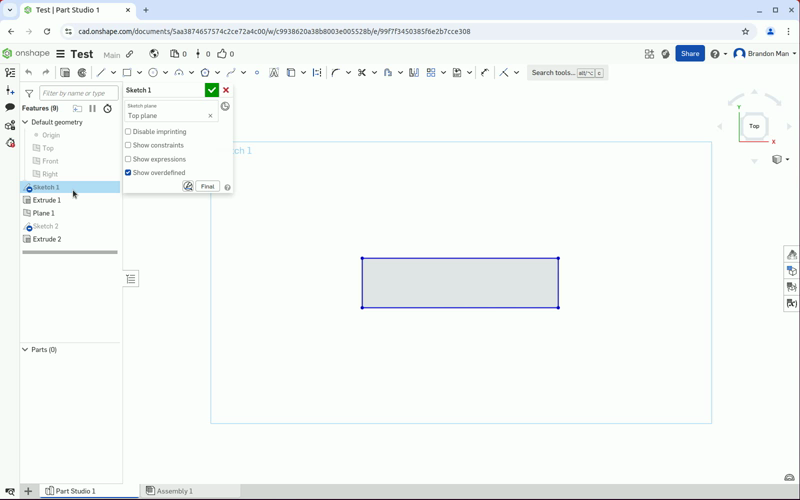
mouse_move(229, 92)
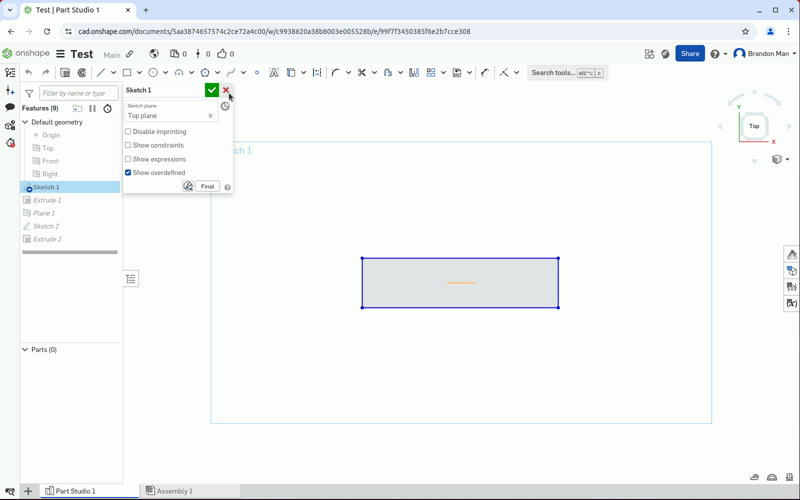
click(229, 92)
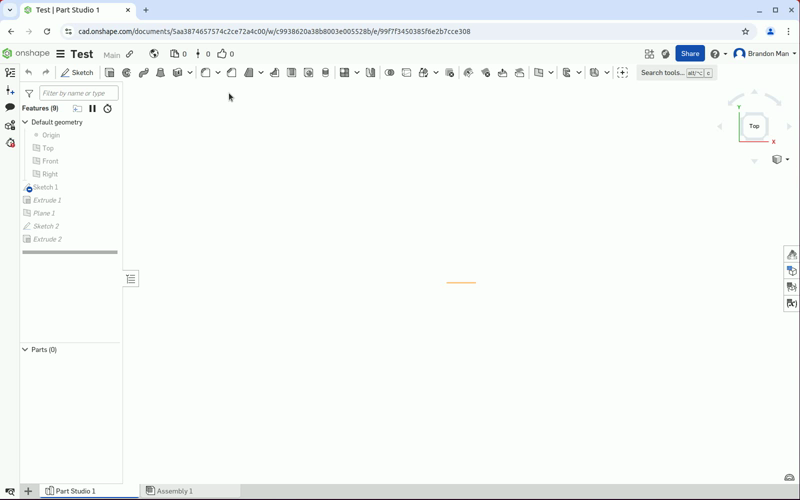
key(shift+s)
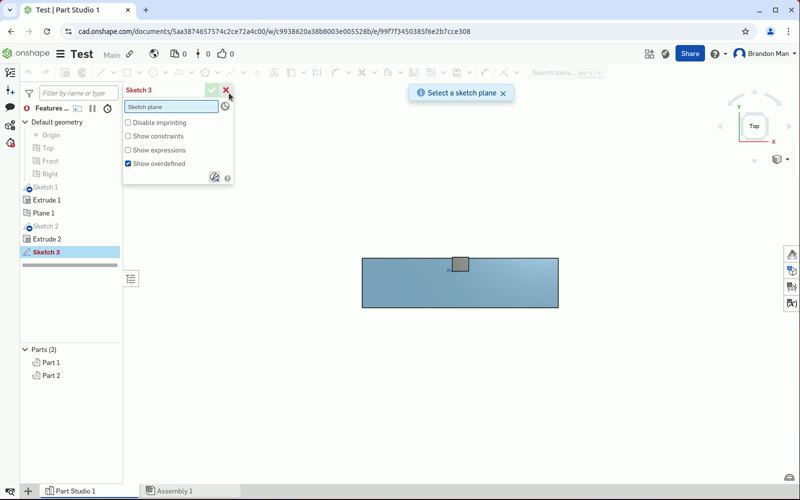
mouse_move(73, 215)
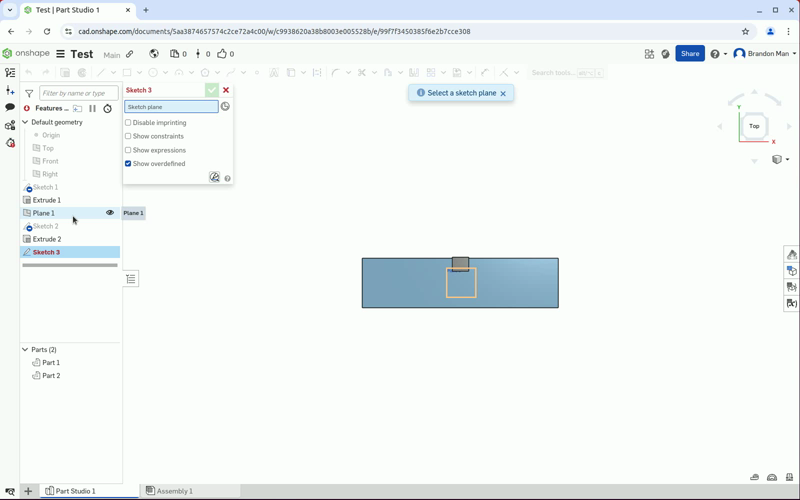
click(73, 215)
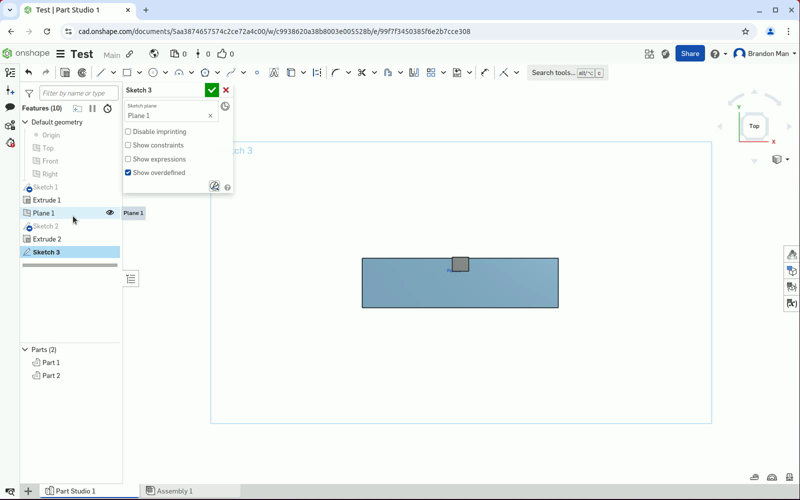
mouse_move(73, 352)
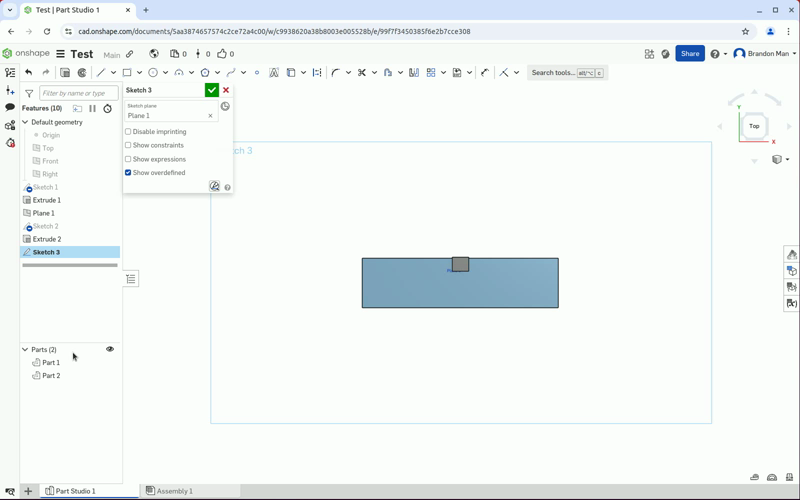
key(y)
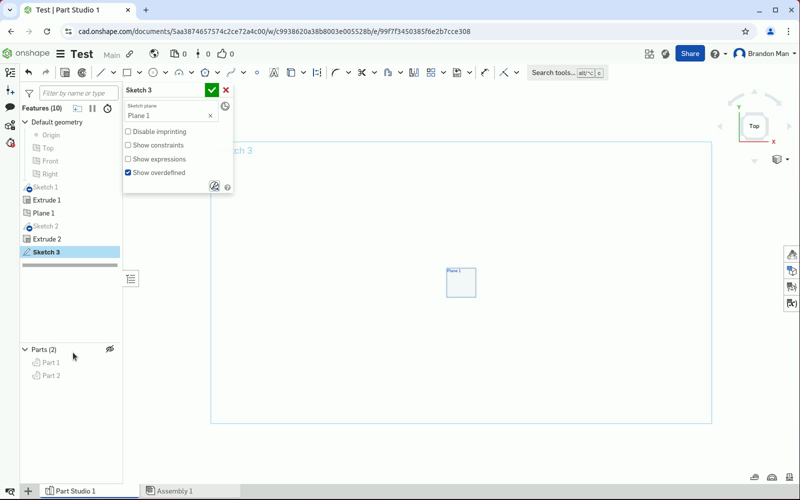
key(l)
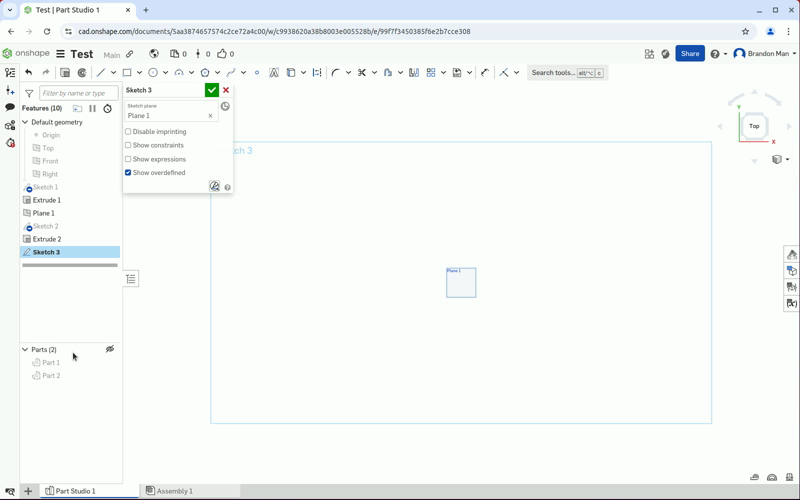
key_down(shift)
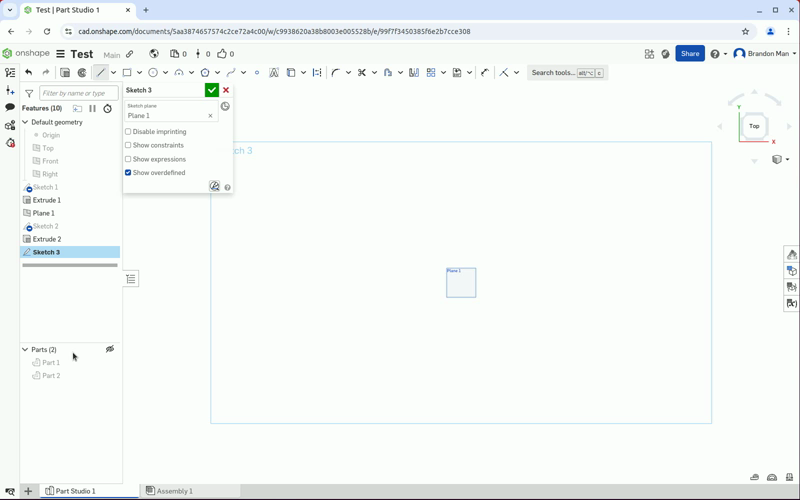
mouse_move(429, 307)
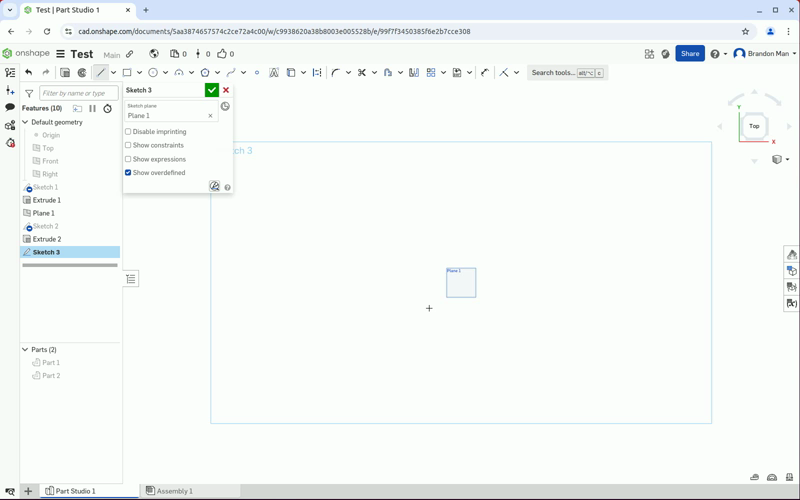
click(429, 307)
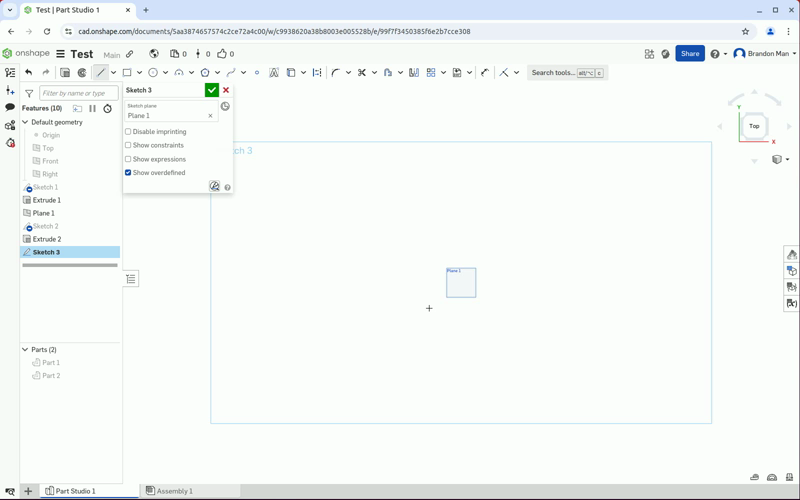
key_up(shift)
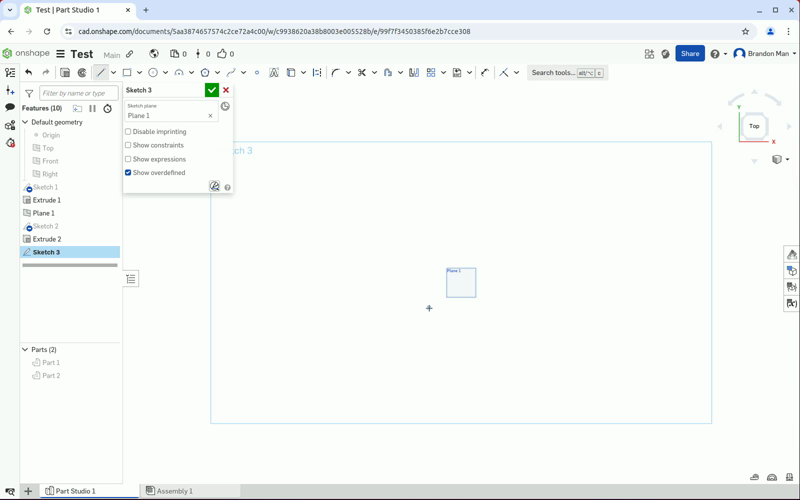
key_down(shift)
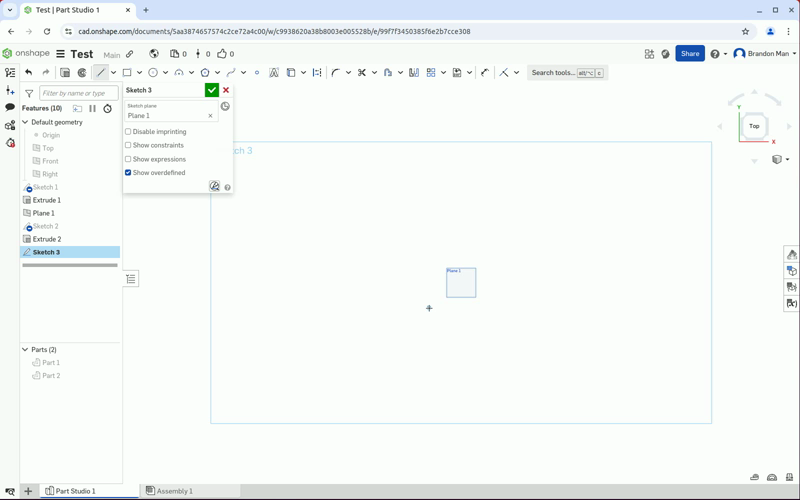
mouse_move(494, 307)
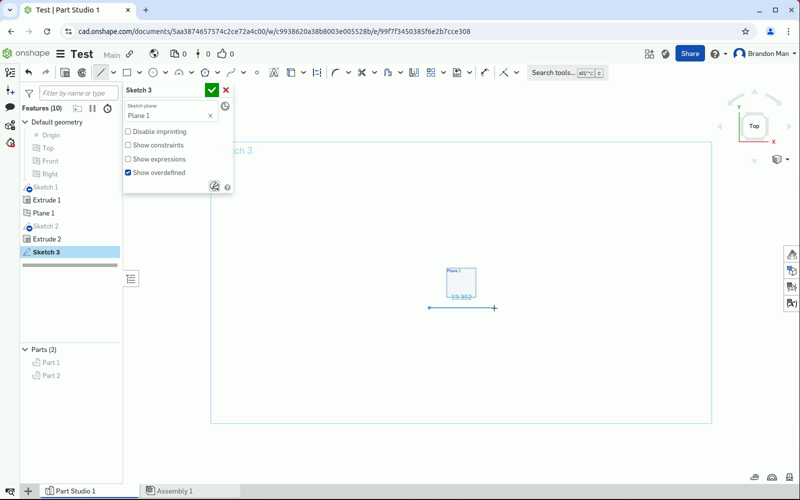
click(494, 307)
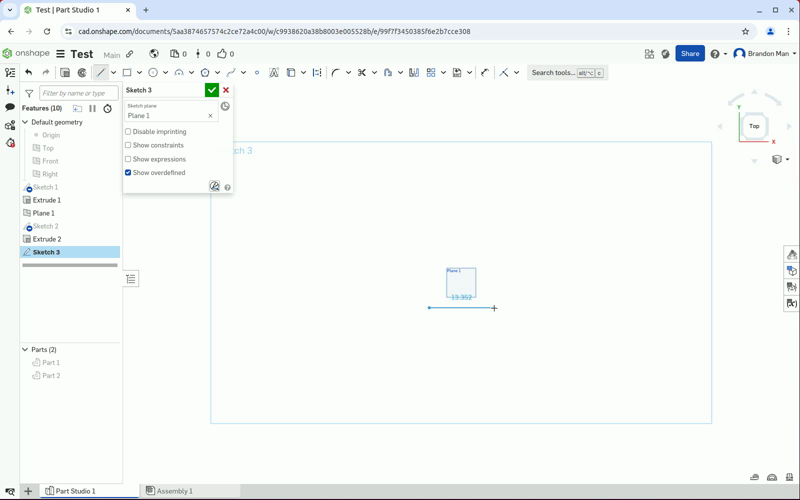
key_up(shift)
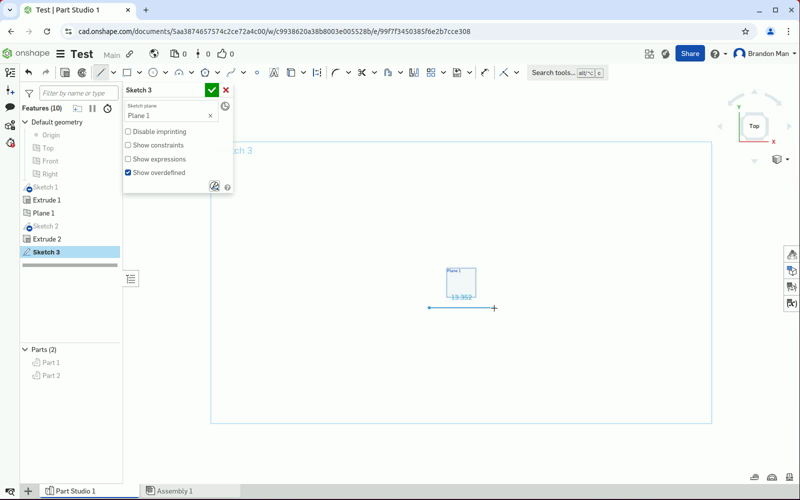
key_down(shift)
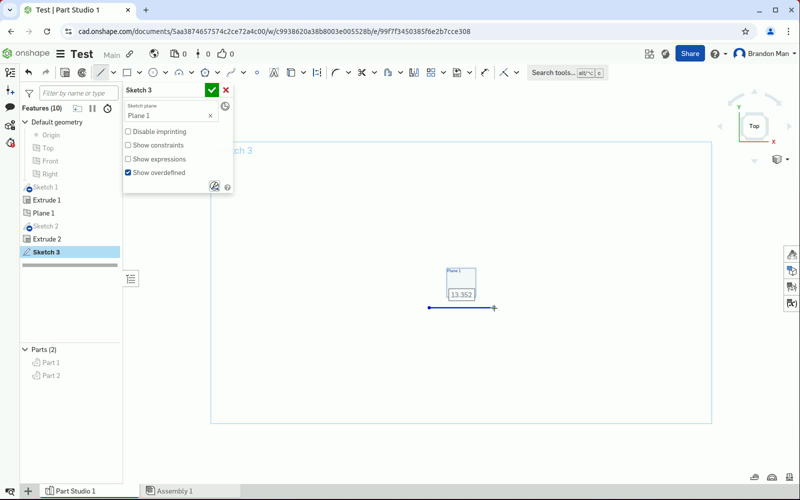
mouse_move(524, 307)
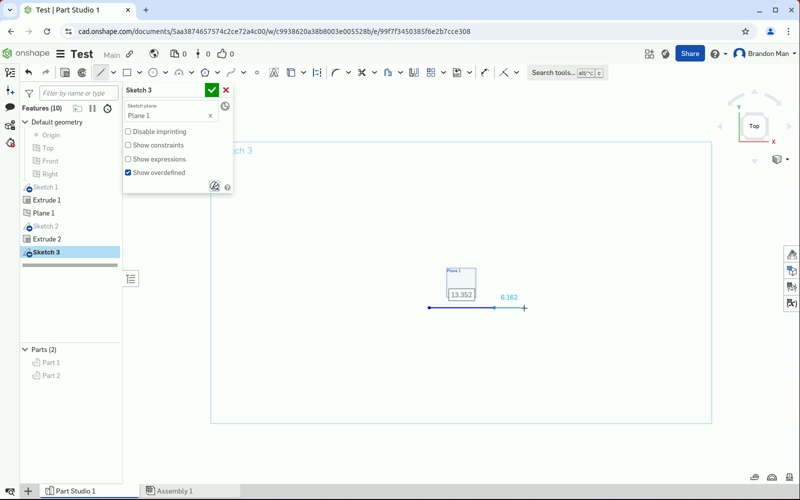
mouse_move(494, 295)
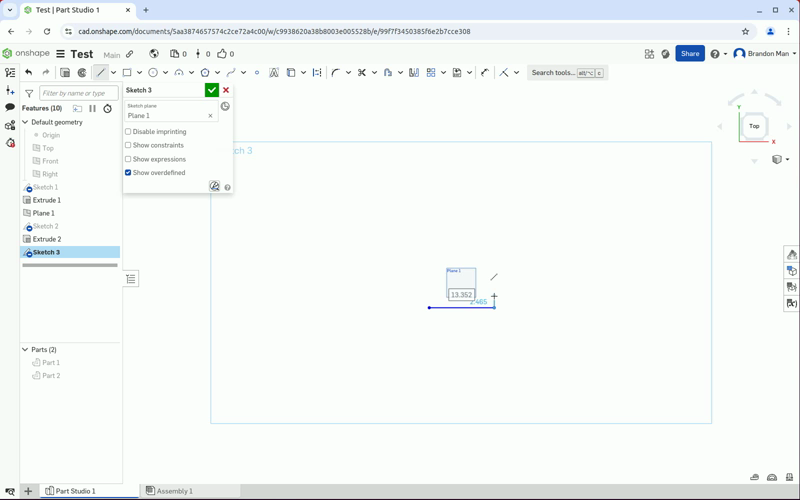
click(494, 295)
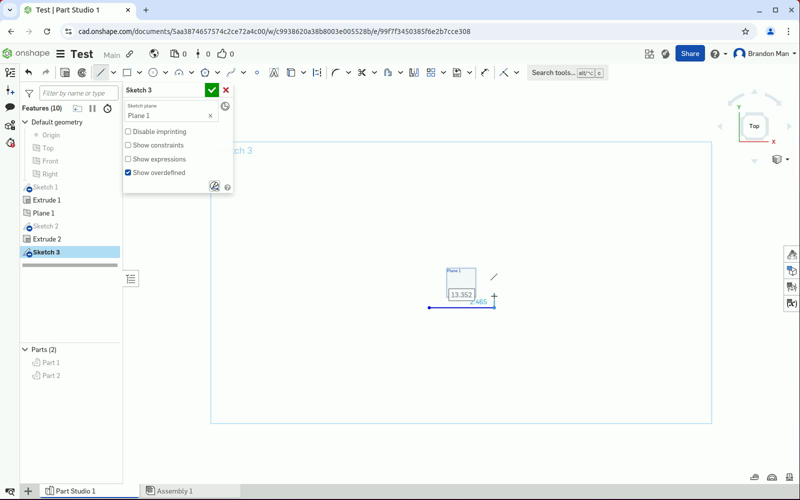
key_up(shift)
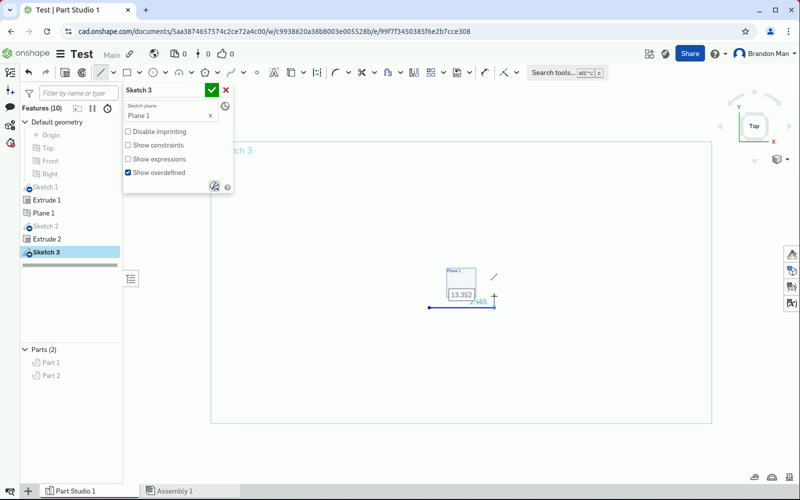
key_down(shift)
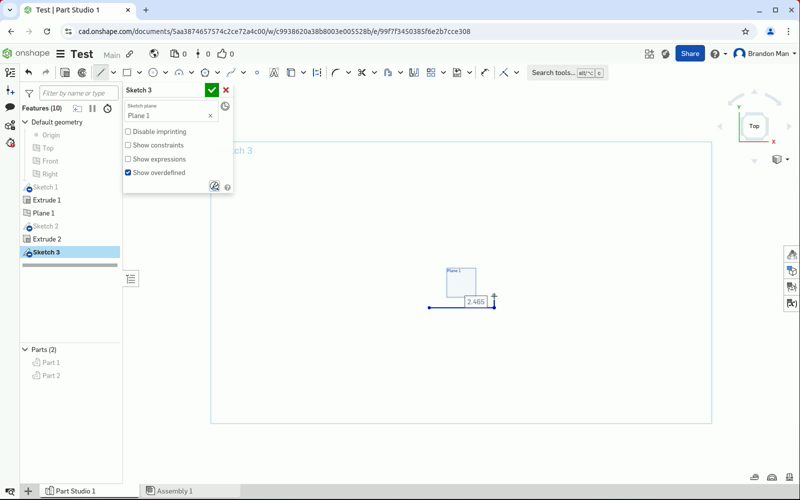
mouse_move(429, 295)
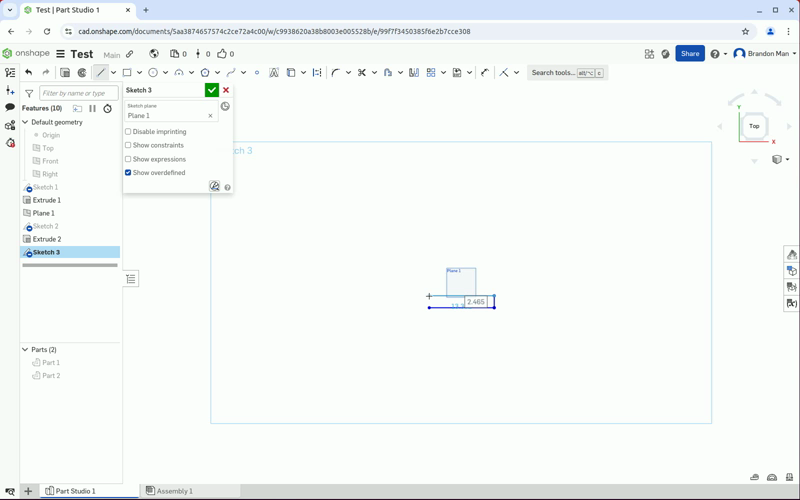
click(429, 295)
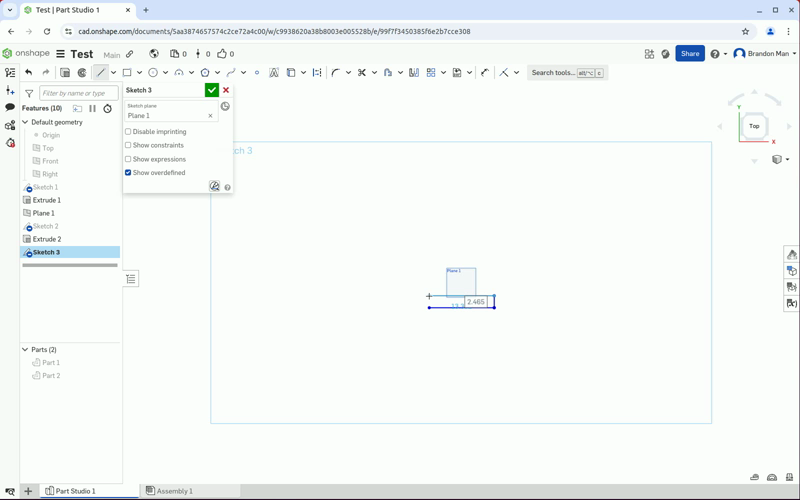
key_up(shift)
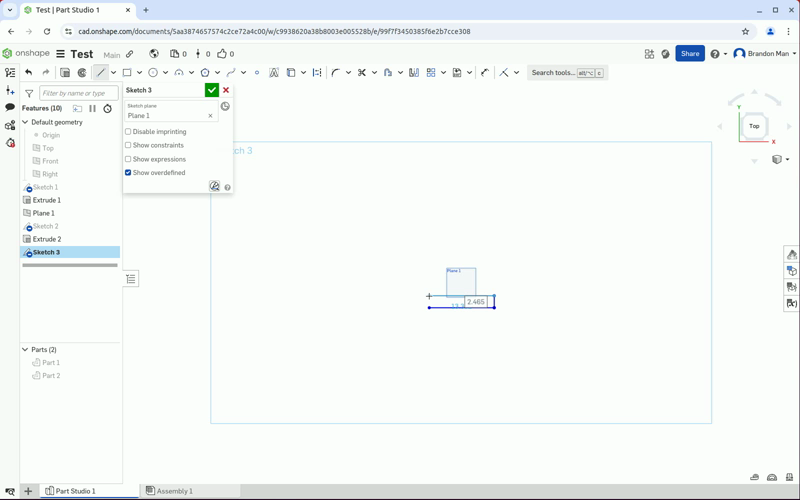
mouse_move(459, 295)
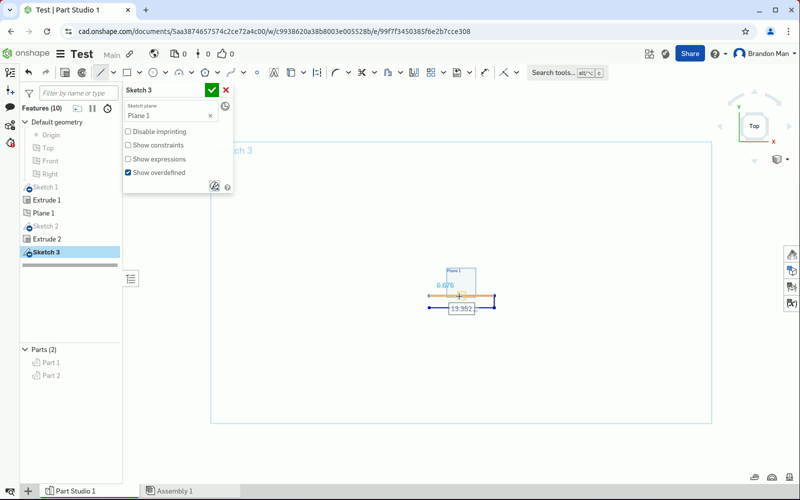
key_down(shift)
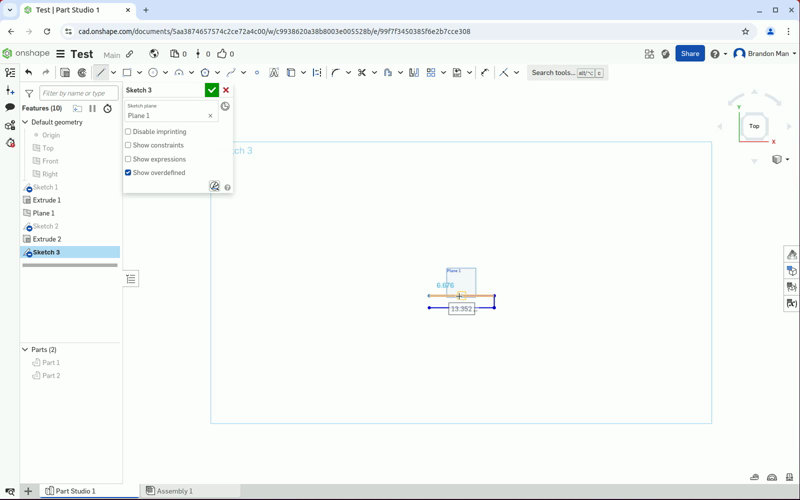
mouse_move(429, 307)
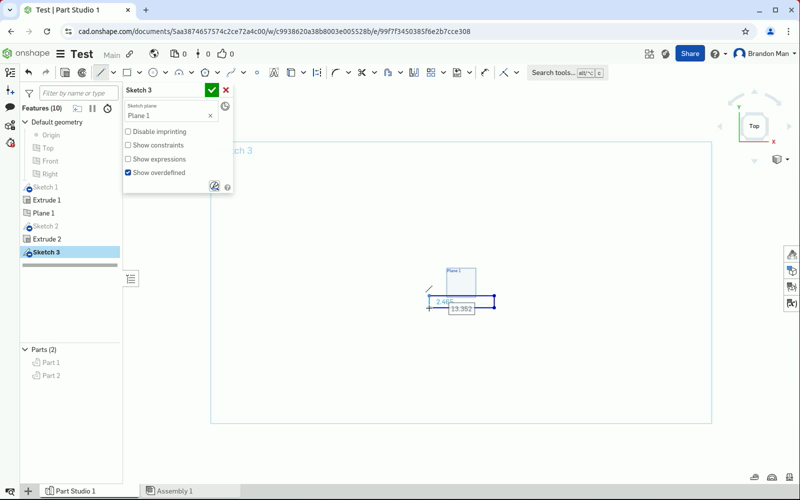
key_up(shift)
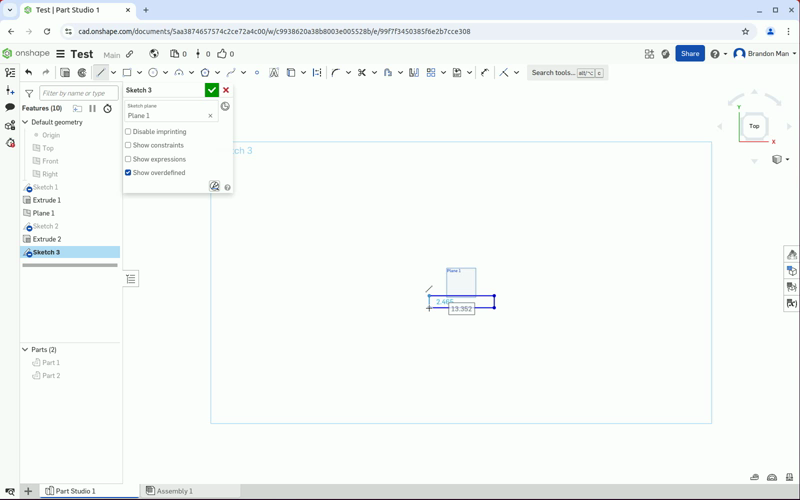
click(429, 307)
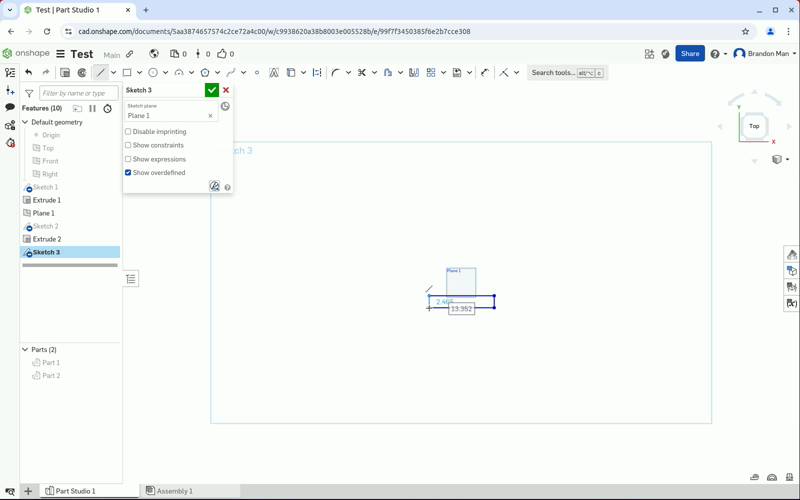
key(esc)
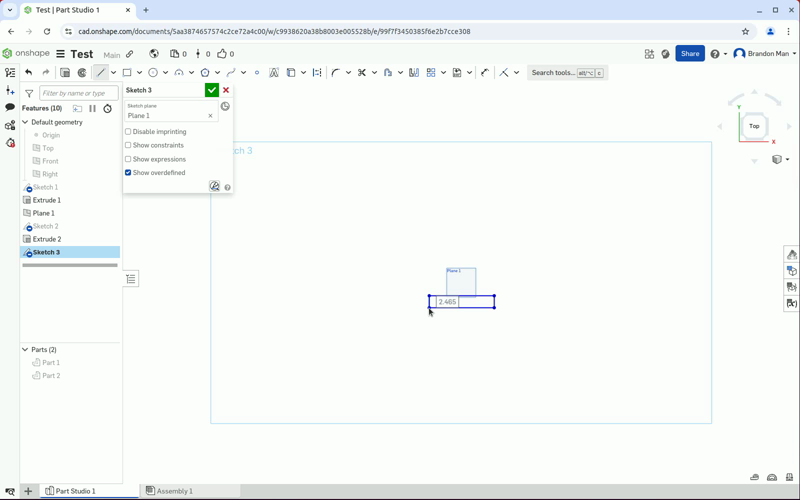
mouse_move(438, 300)
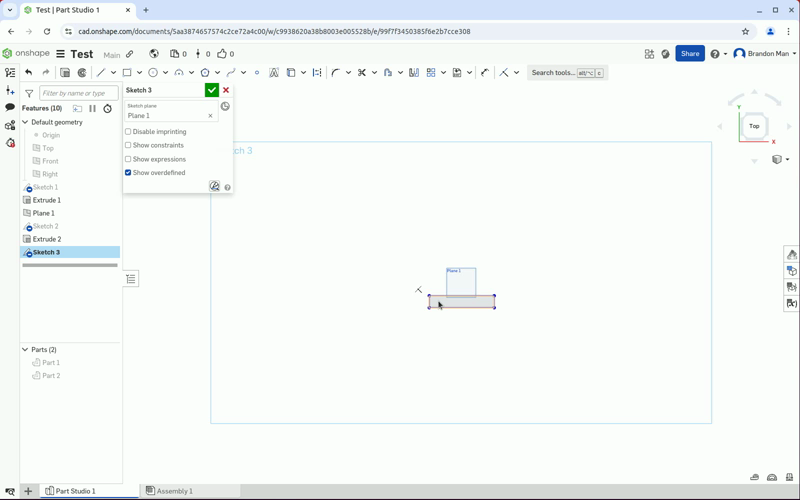
scroll(6)
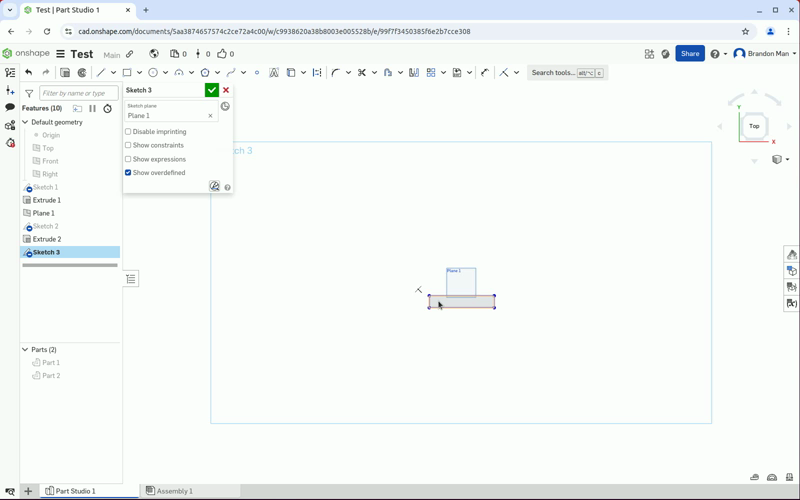
scroll(6)
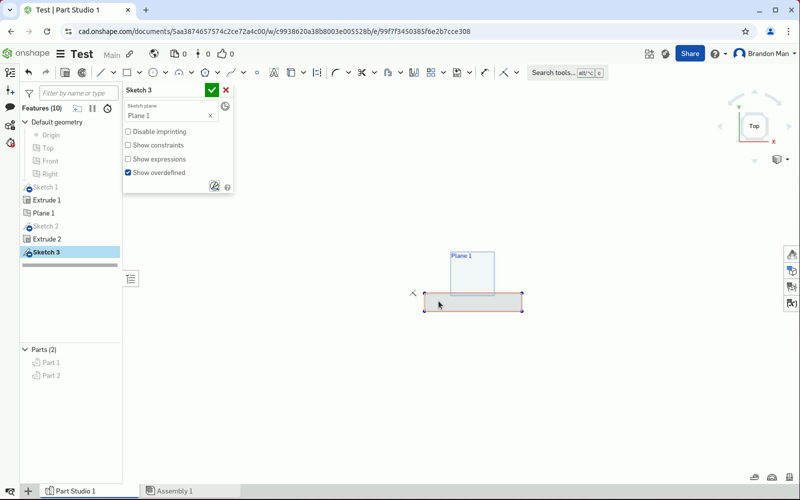
scroll(6)
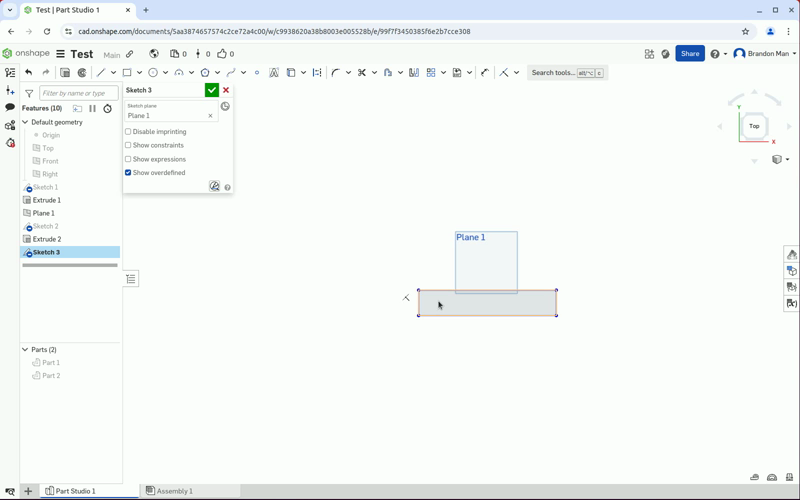
scroll(6)
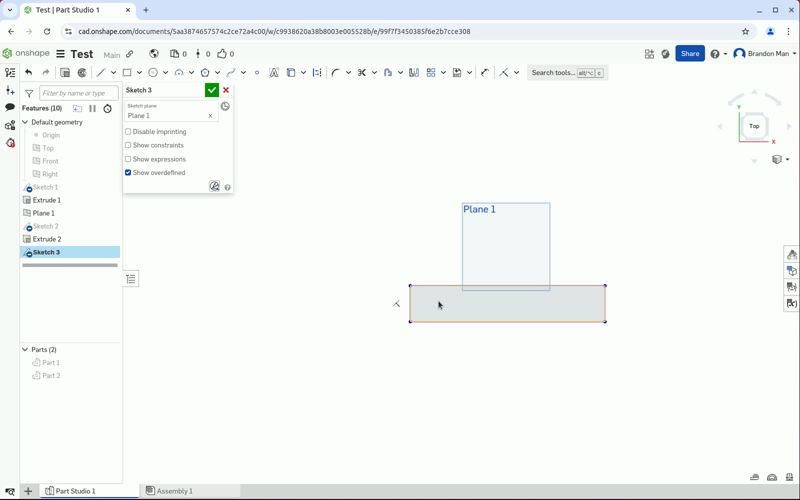
scroll(6)
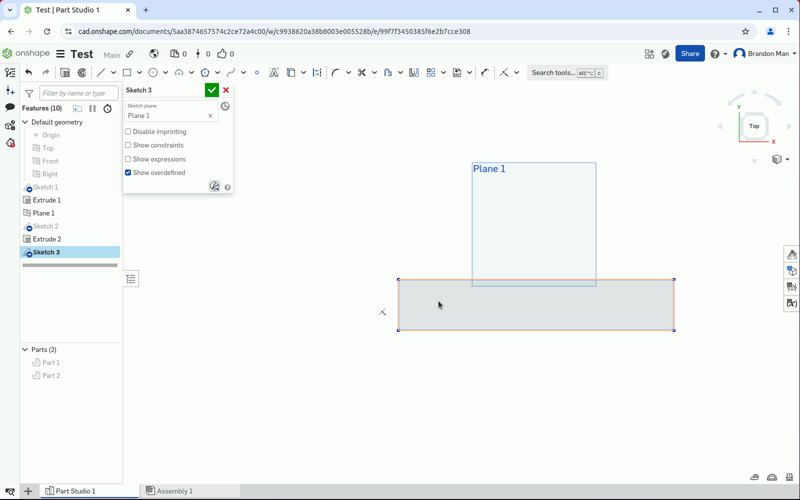
scroll(6)
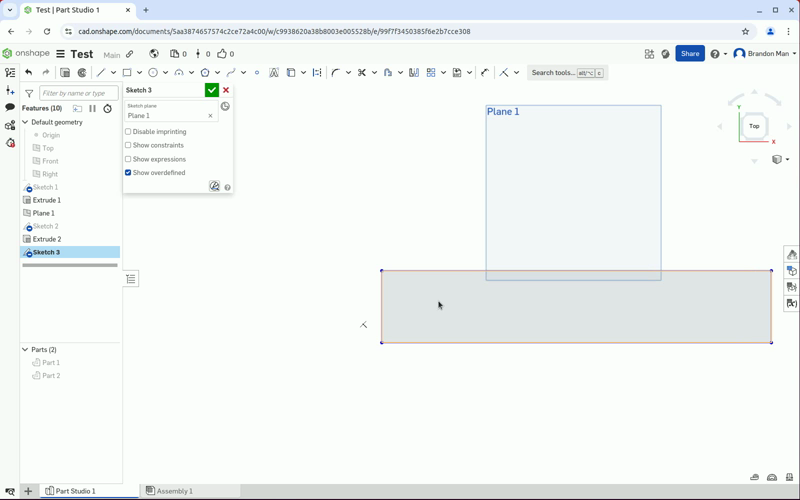
scroll(6)
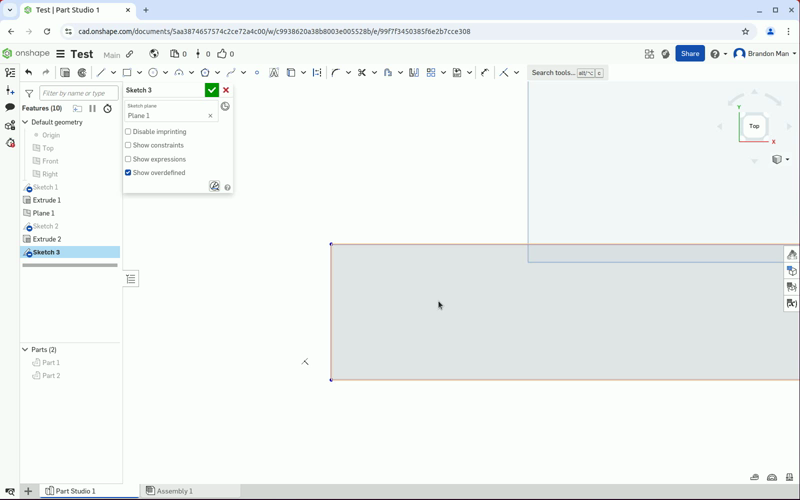
click(438, 300)
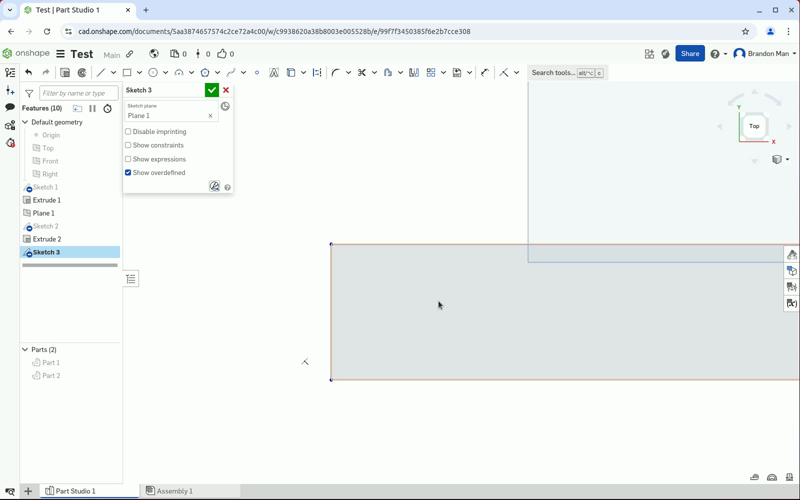
scroll(-6)
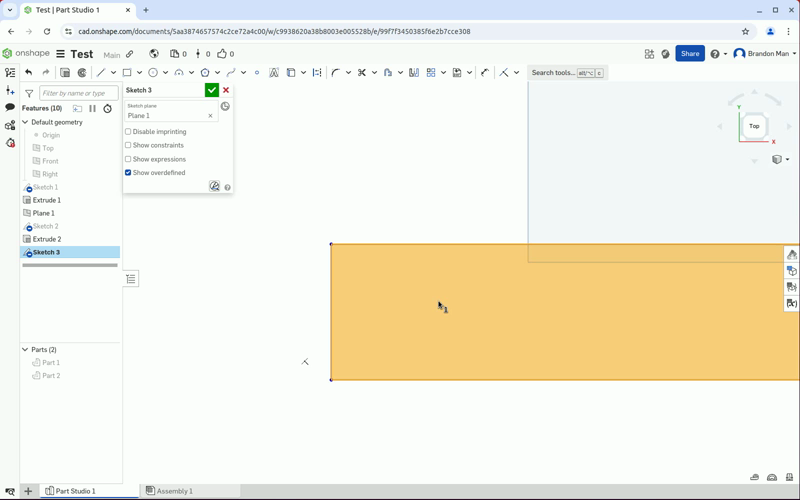
scroll(-6)
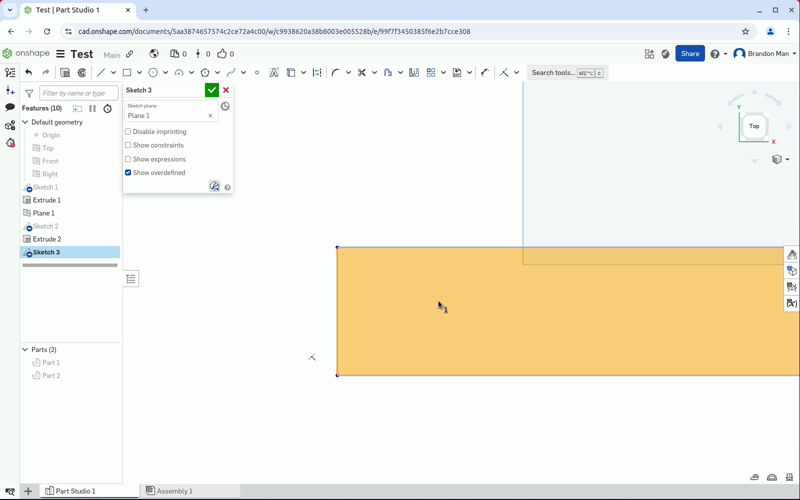
scroll(-6)
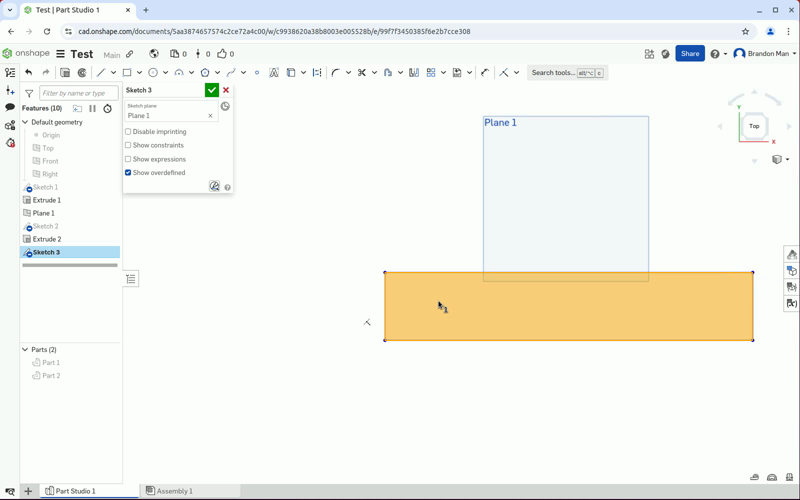
scroll(-6)
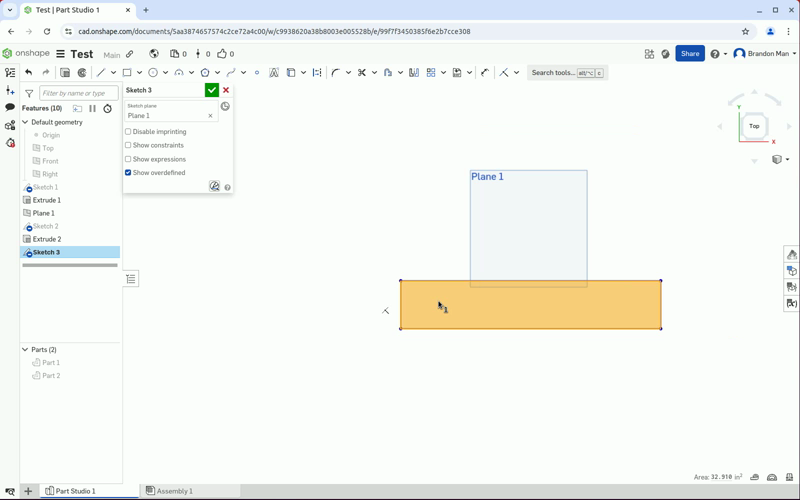
scroll(-6)
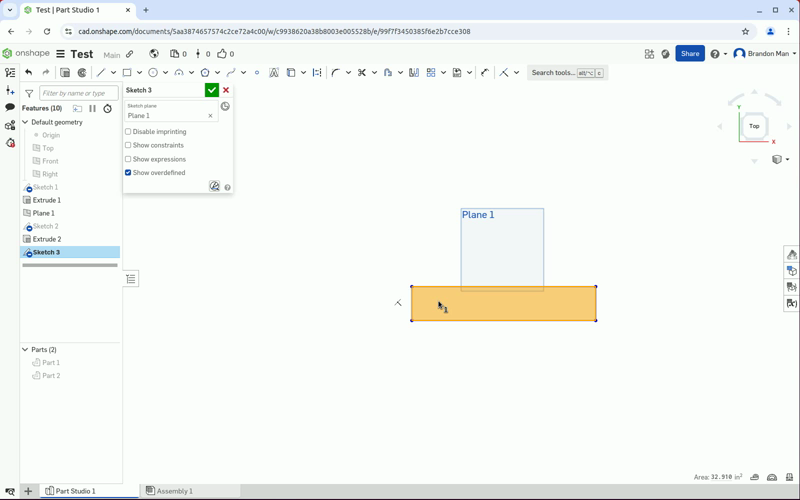
scroll(-6)
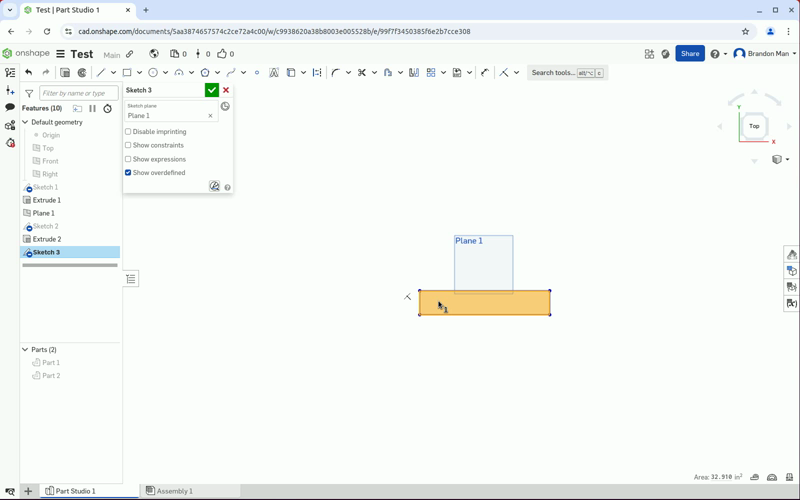
scroll(-6)
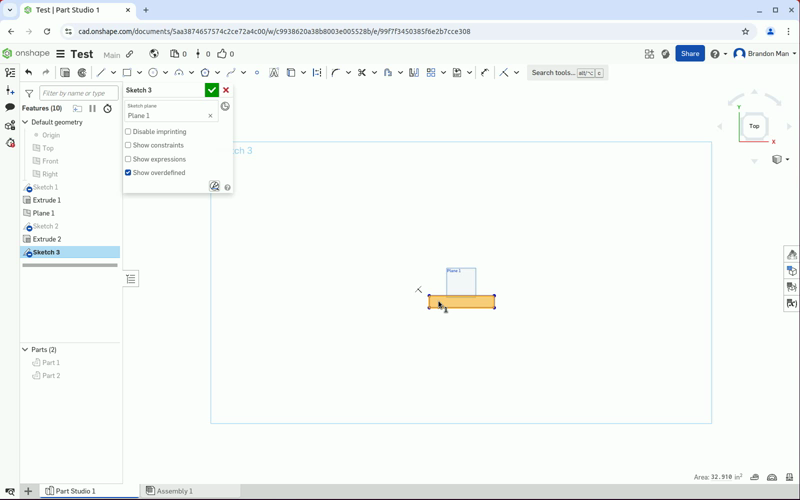
mouse_move(73, 352)
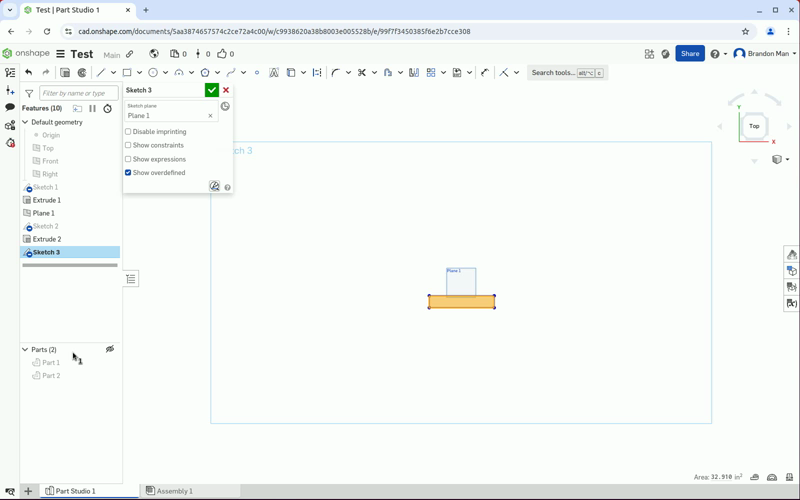
key(shift+y)
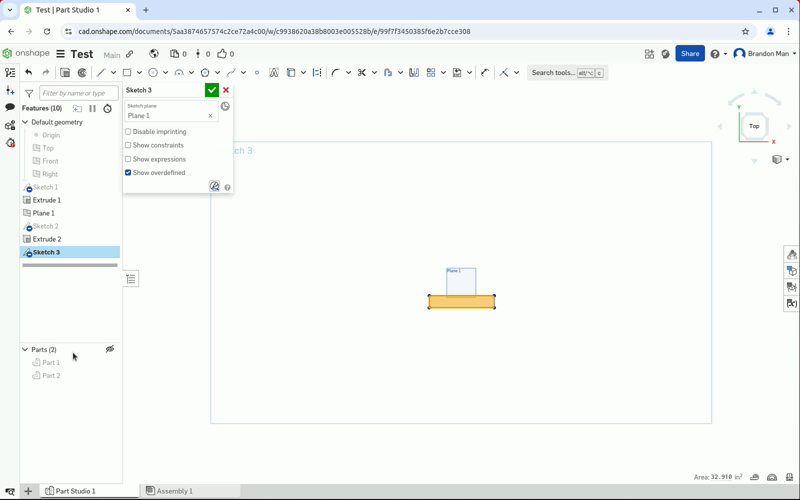
key(shift+e)
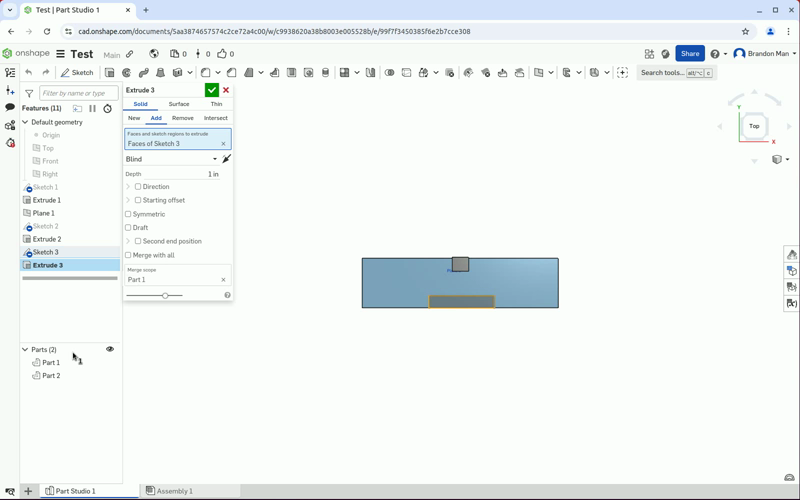
mouse_move(143, 106)
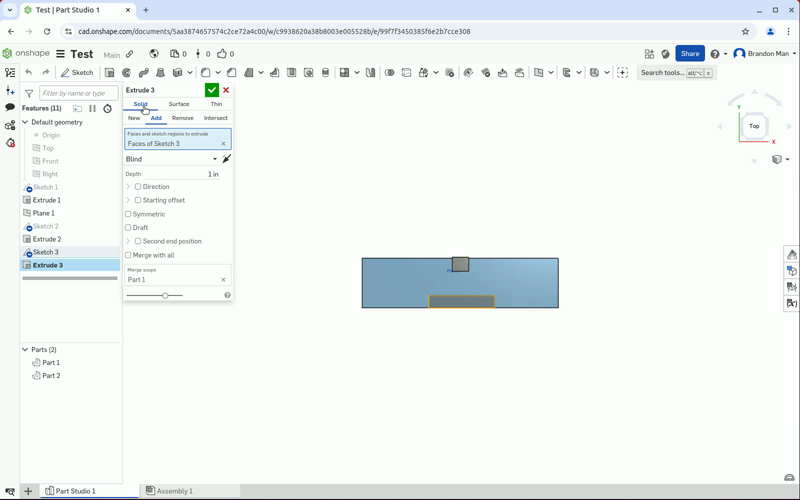
click(143, 106)
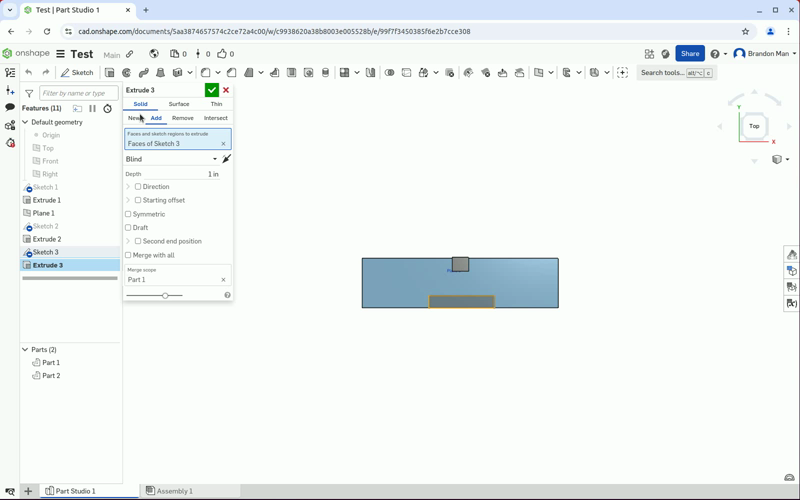
mouse_move(137, 120)
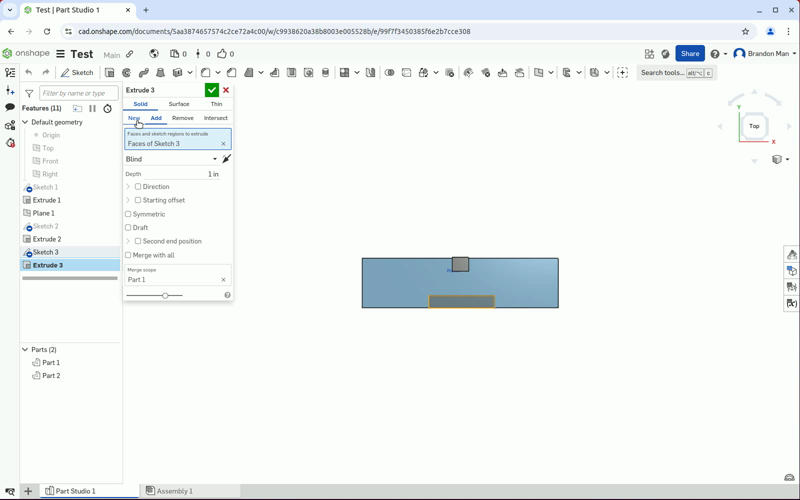
click(137, 120)
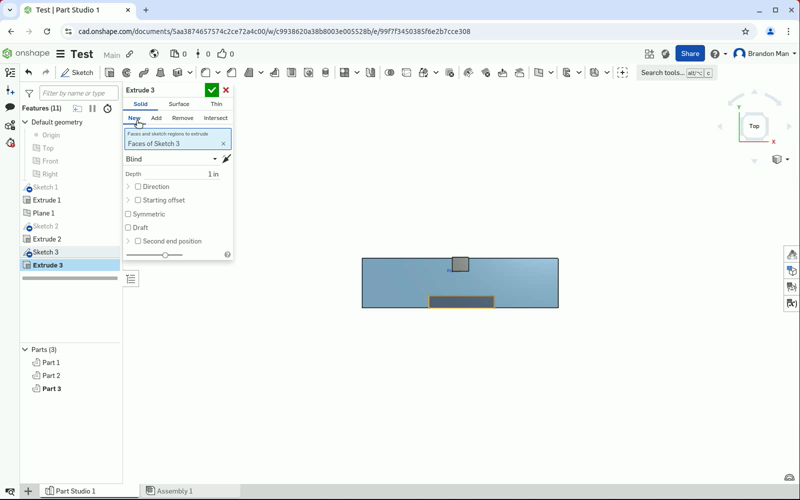
key(tab, 4)
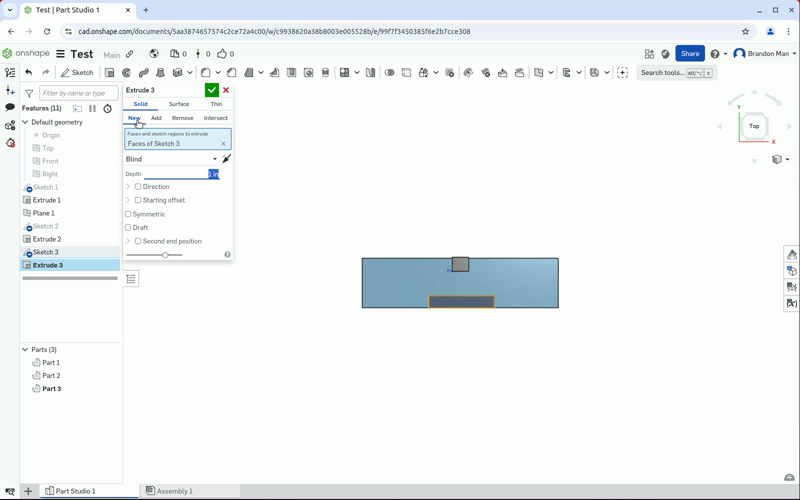
text(1.685)
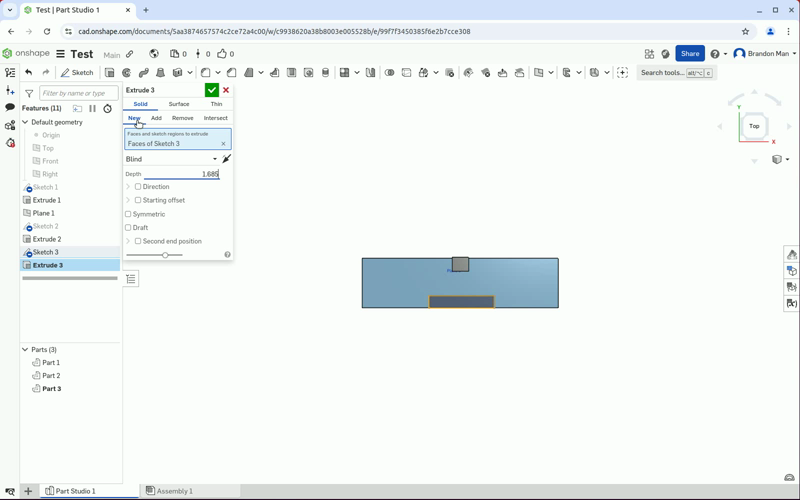
key(enter)
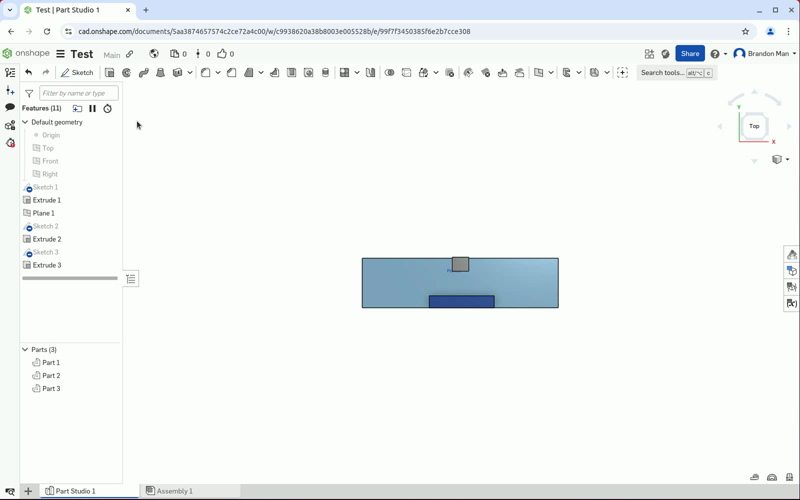
key(shift+h)
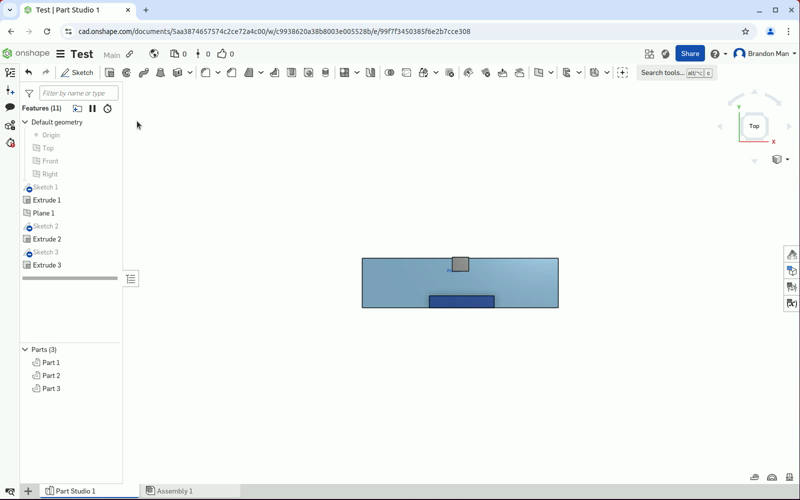
key(shift+h)
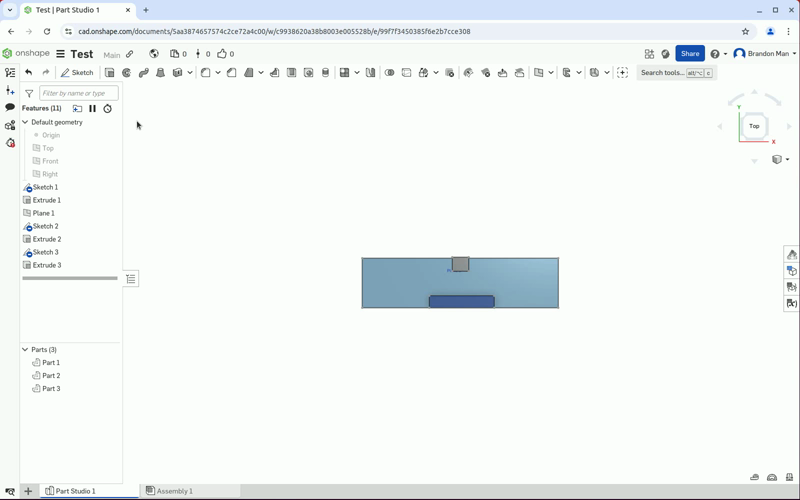
key(shift+7)
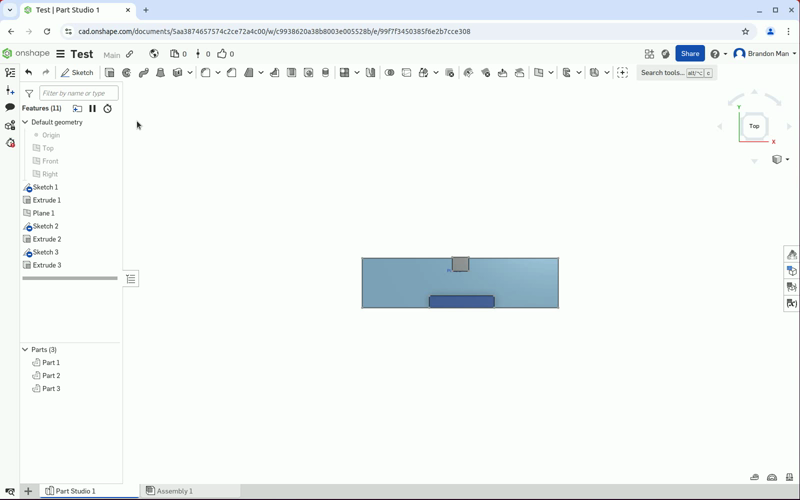
key(up, 3)
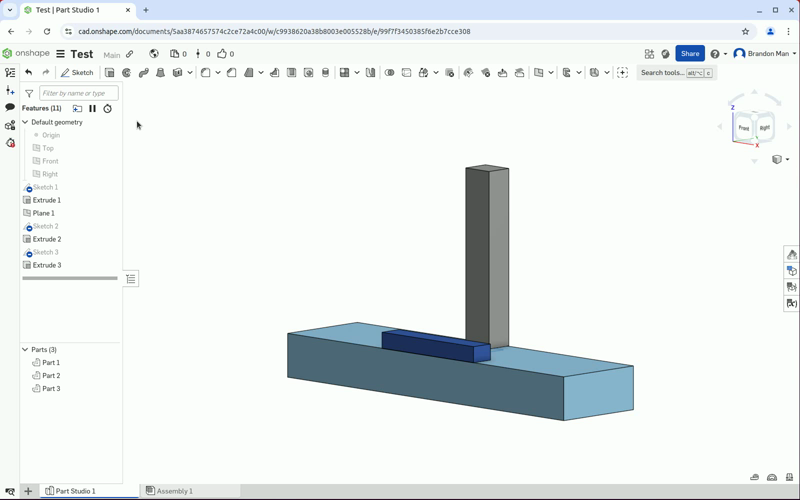
key(left, 3)
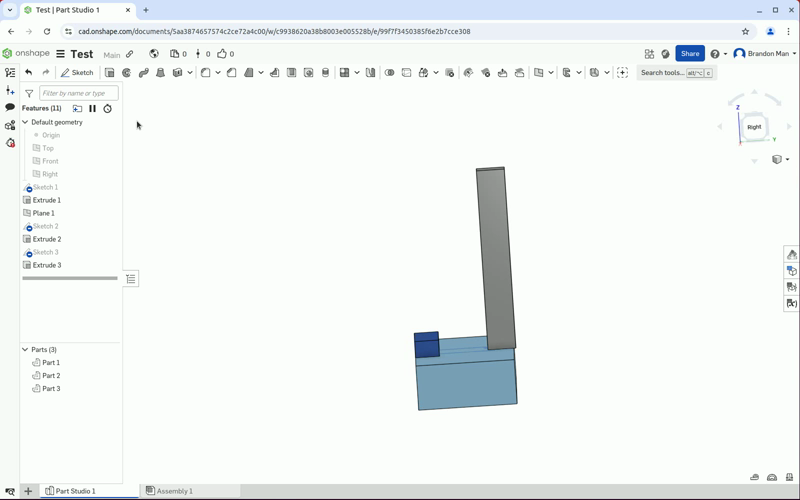
key(right, 3)
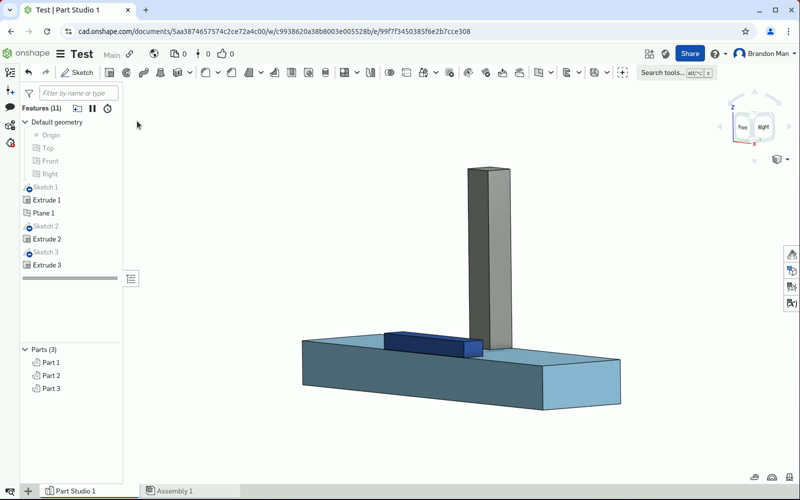
key(down, 3)
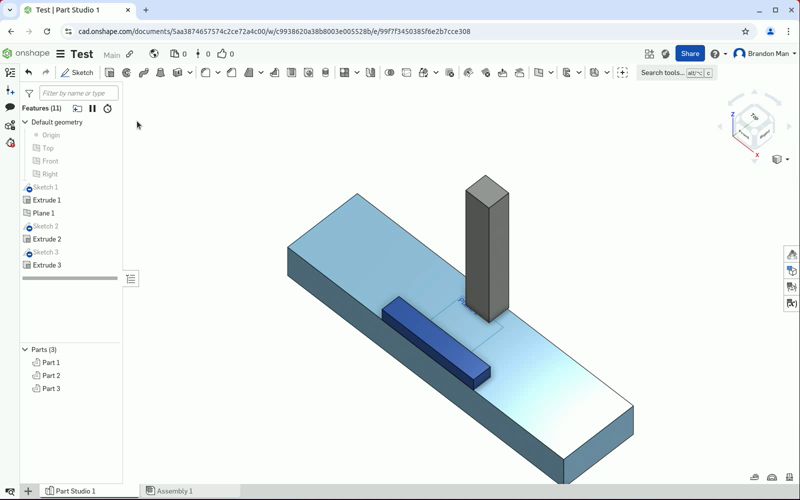
mouse_move(73, 189)
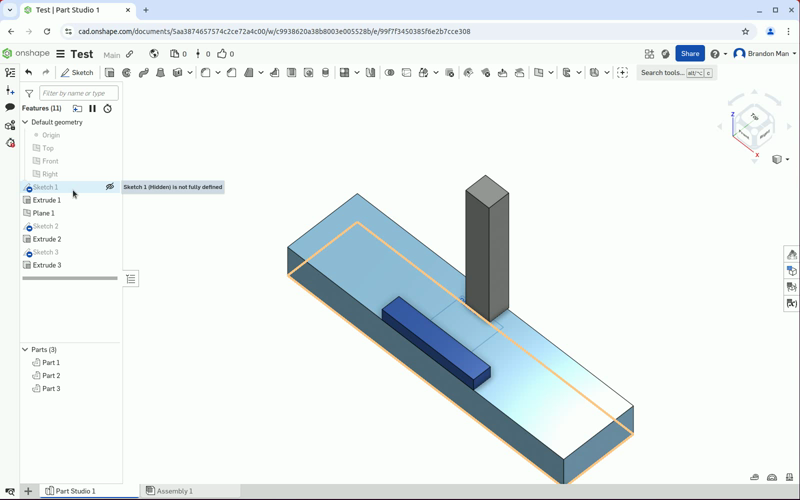
click(73, 189)